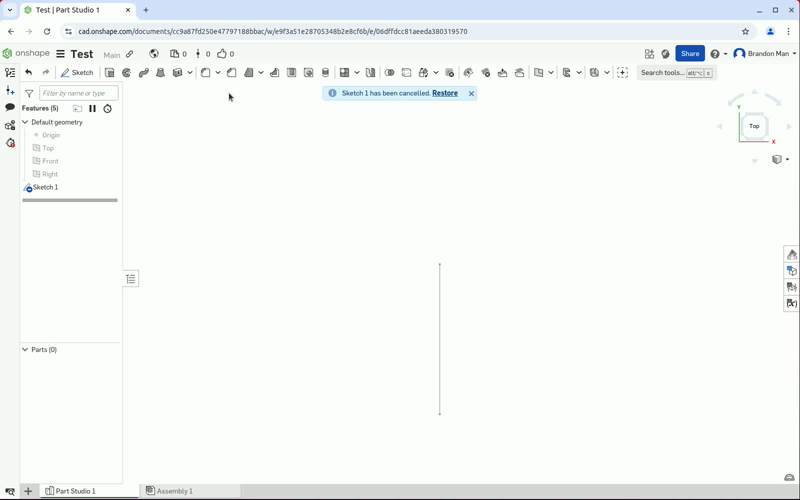
key(shift+h)
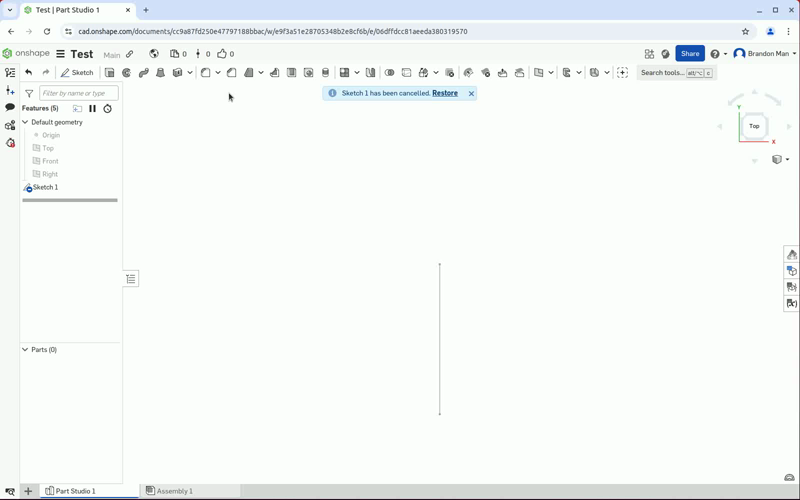
key(shift+s)
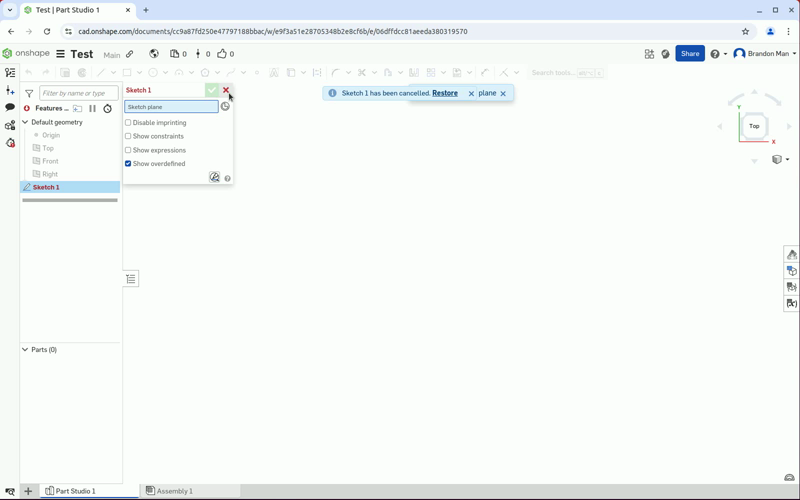
mouse_move(73, 150)
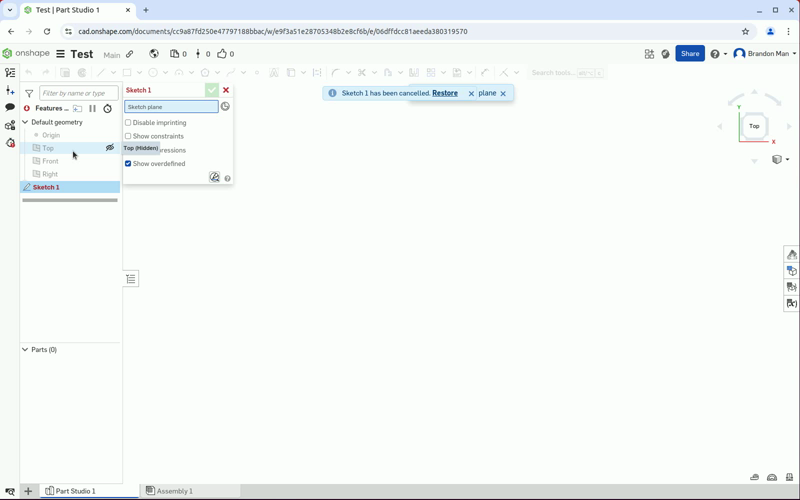
click(73, 150)
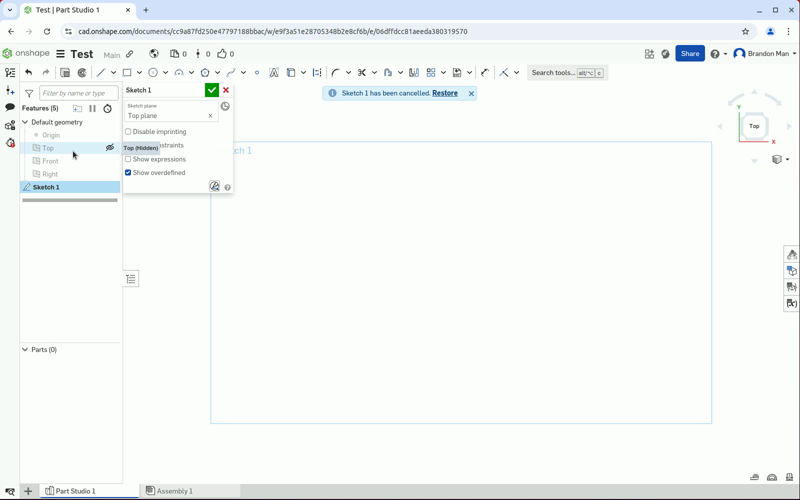
mouse_move(73, 352)
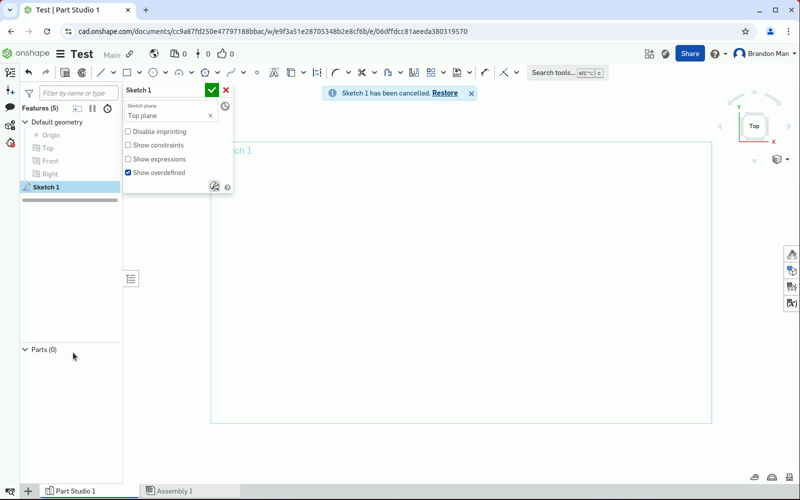
key(y)
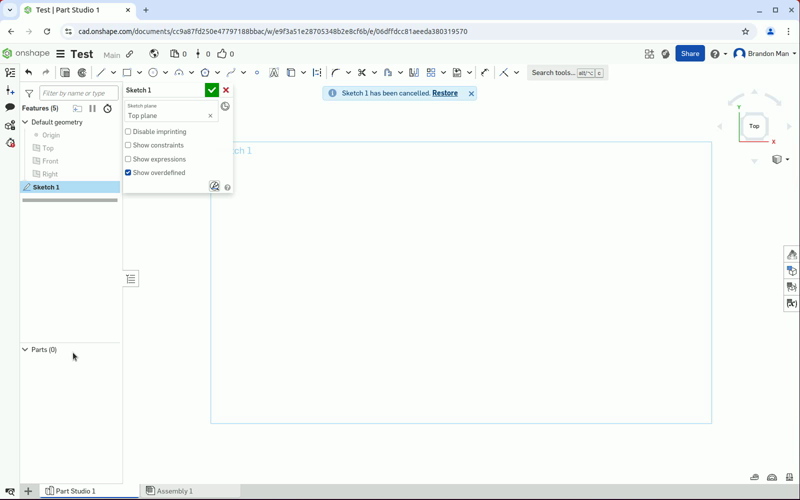
key(l)
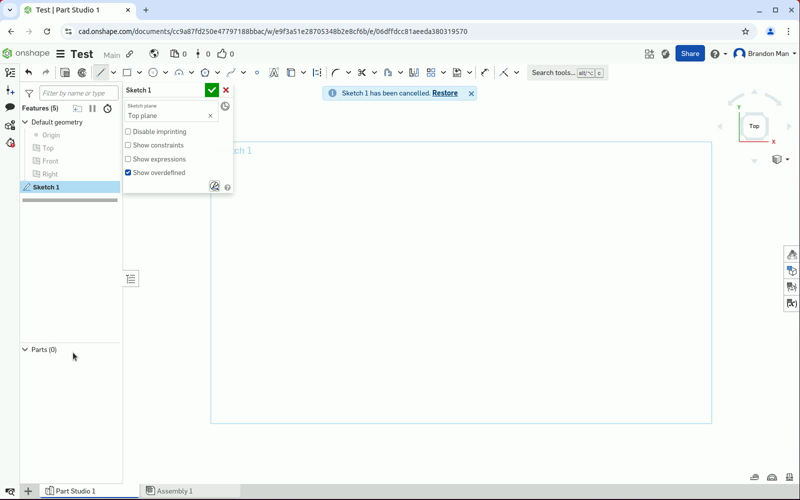
key_down(shift)
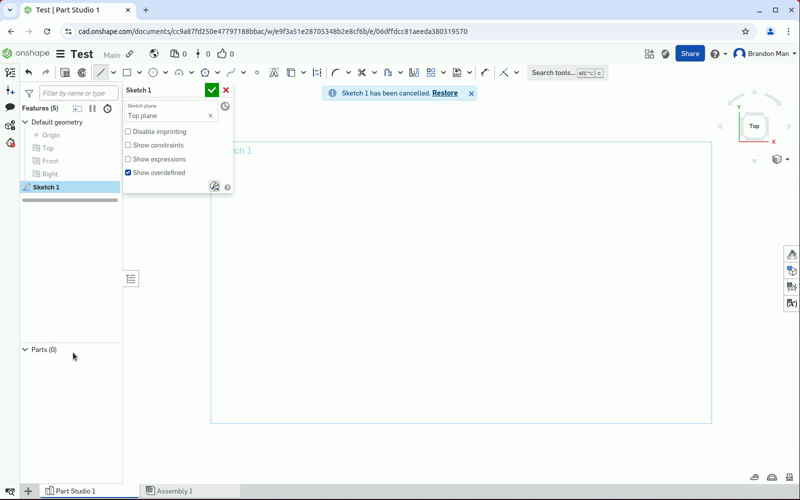
mouse_move(366, 284)
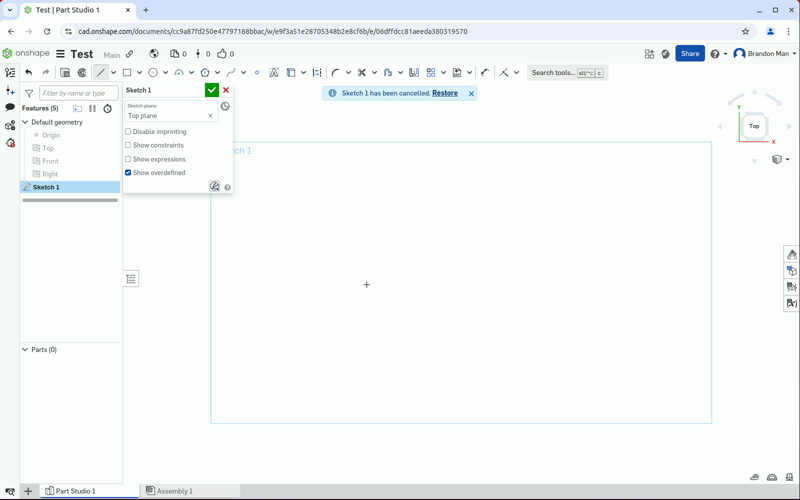
click(366, 284)
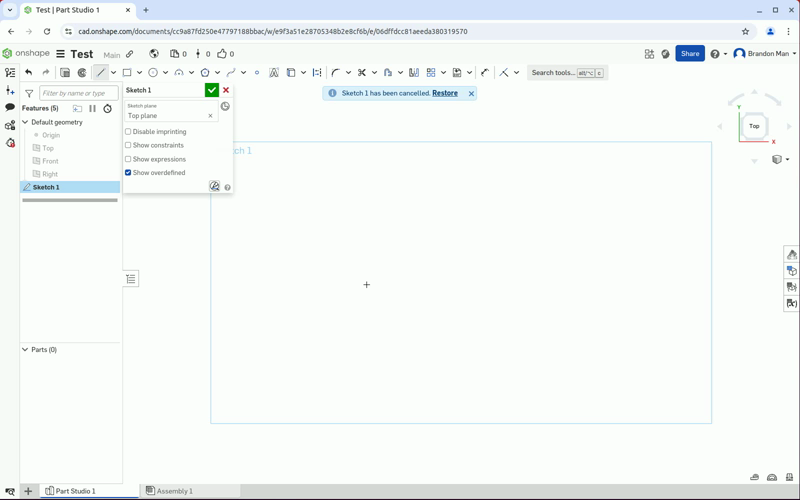
key_up(shift)
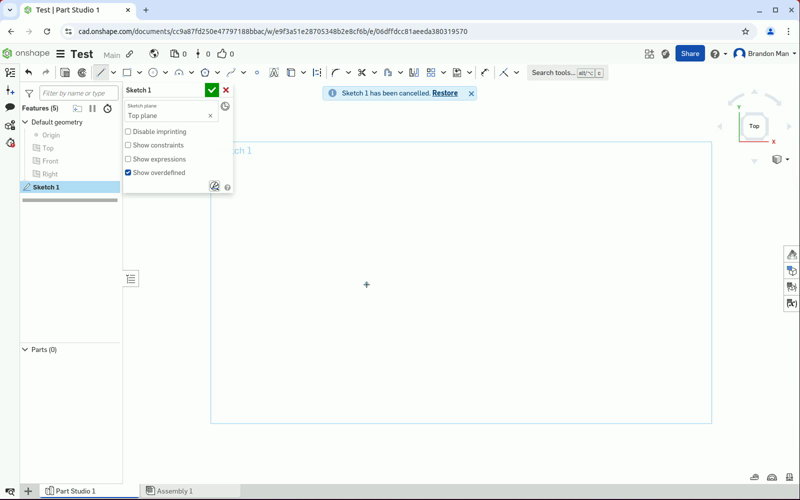
key_down(shift)
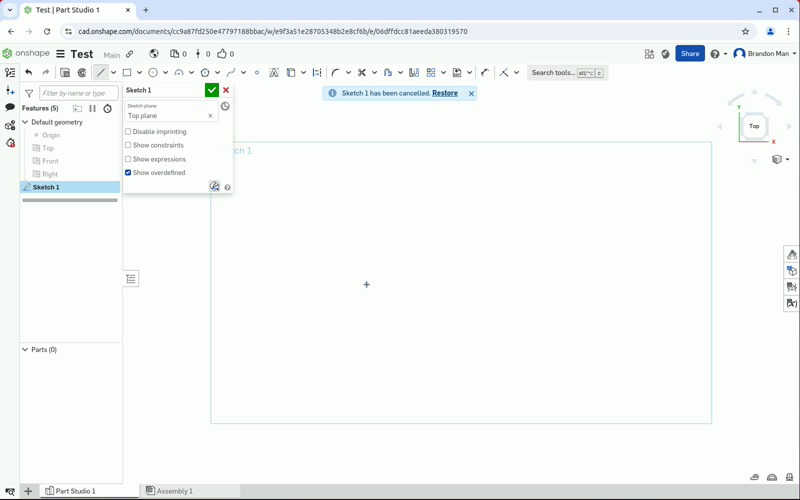
mouse_move(414, 364)
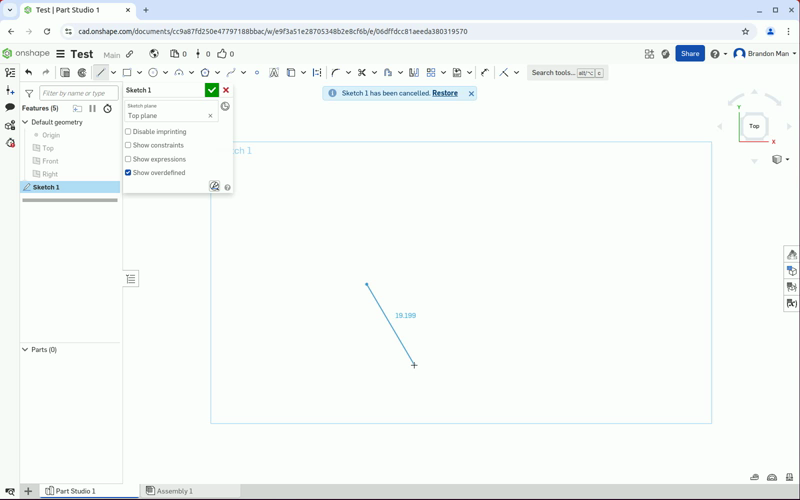
click(414, 364)
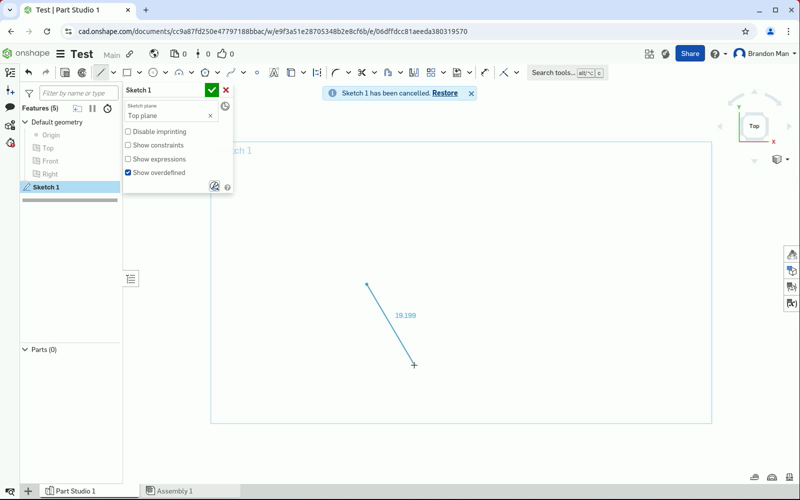
key_up(shift)
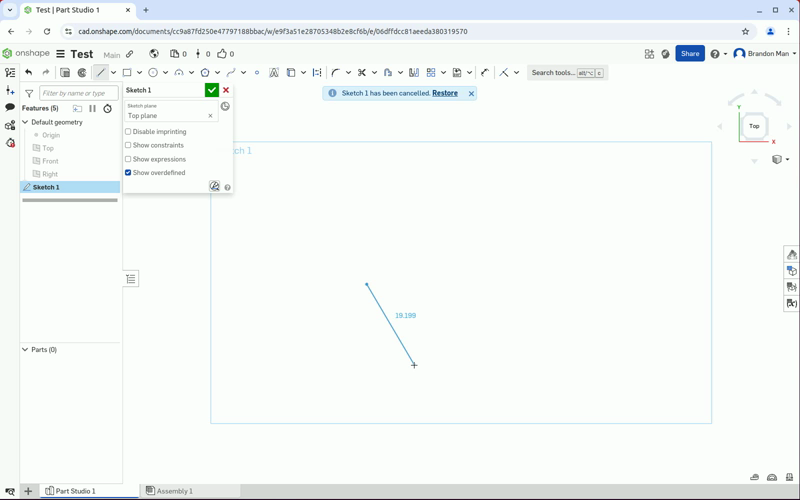
key_down(shift)
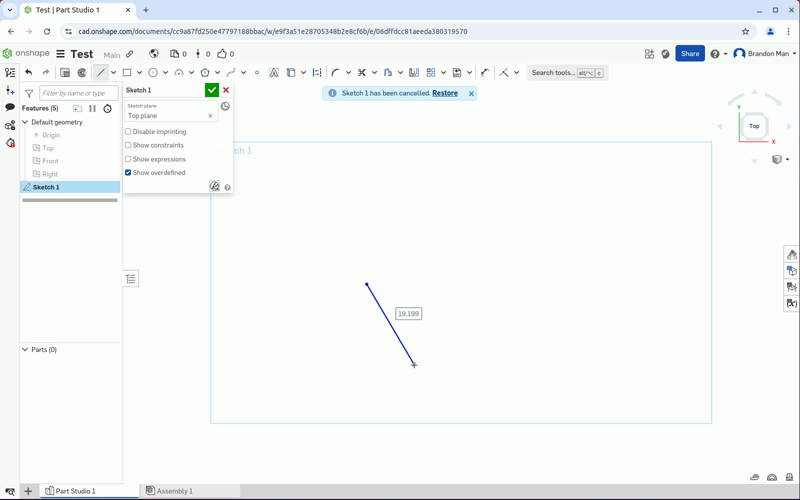
mouse_move(508, 362)
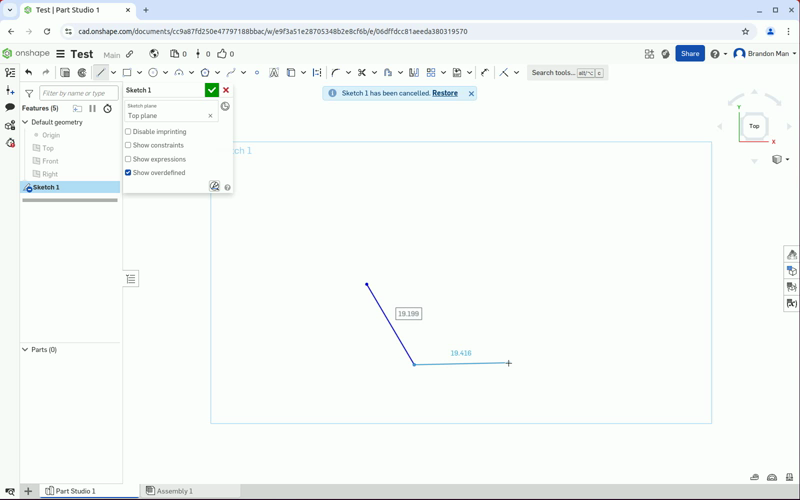
click(508, 362)
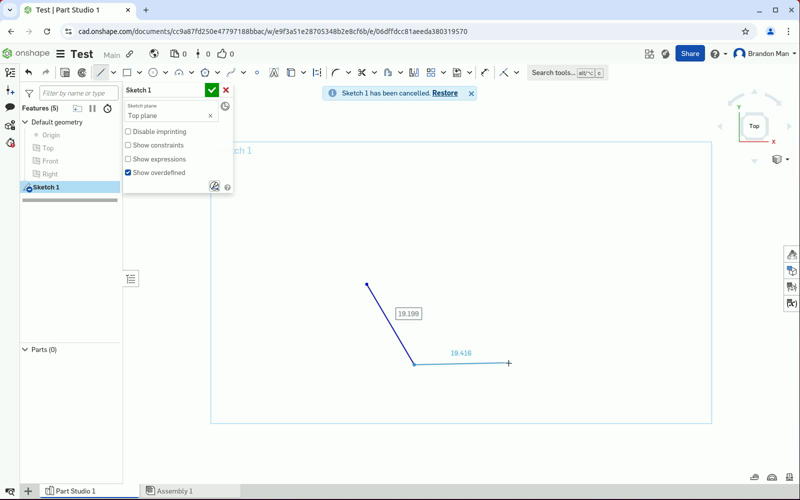
key_up(shift)
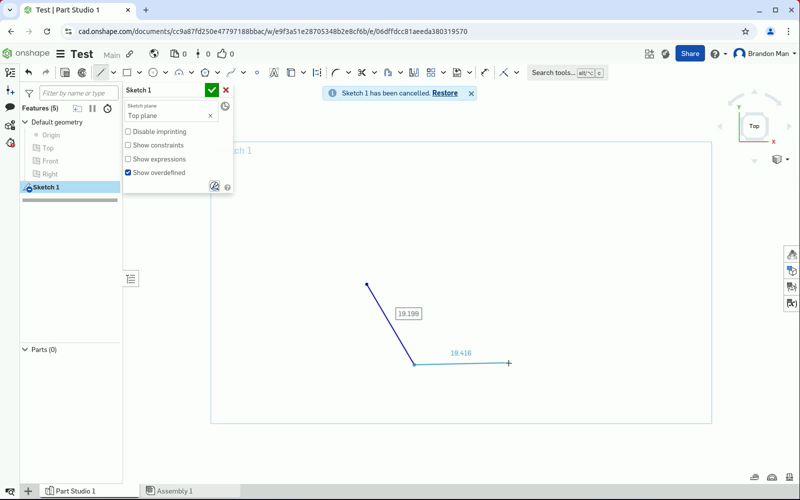
key_down(shift)
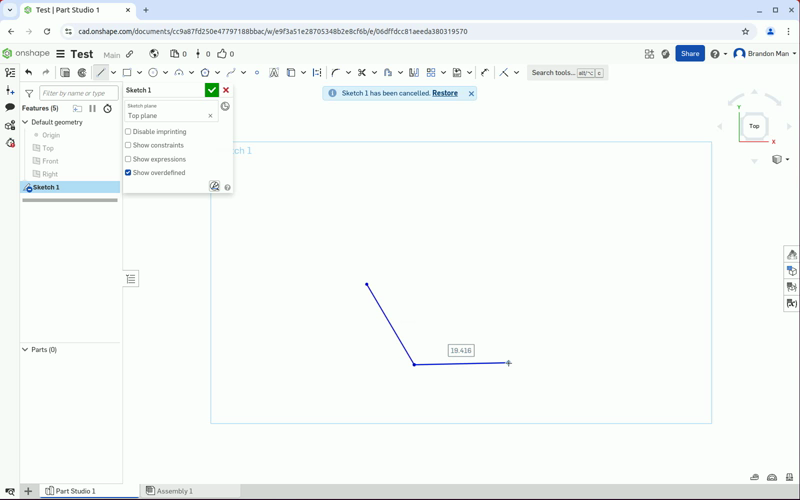
mouse_move(553, 282)
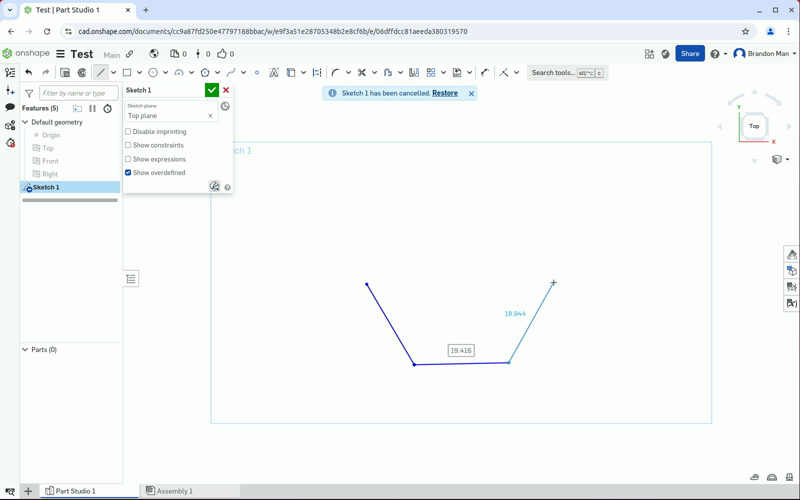
click(553, 282)
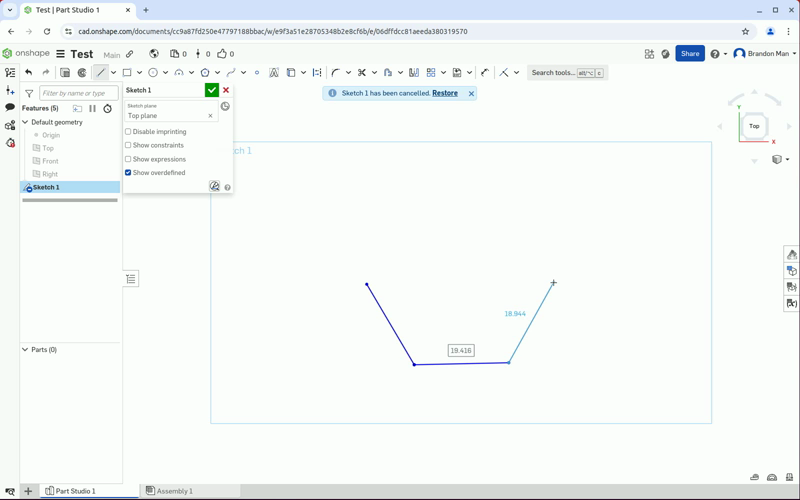
key_up(shift)
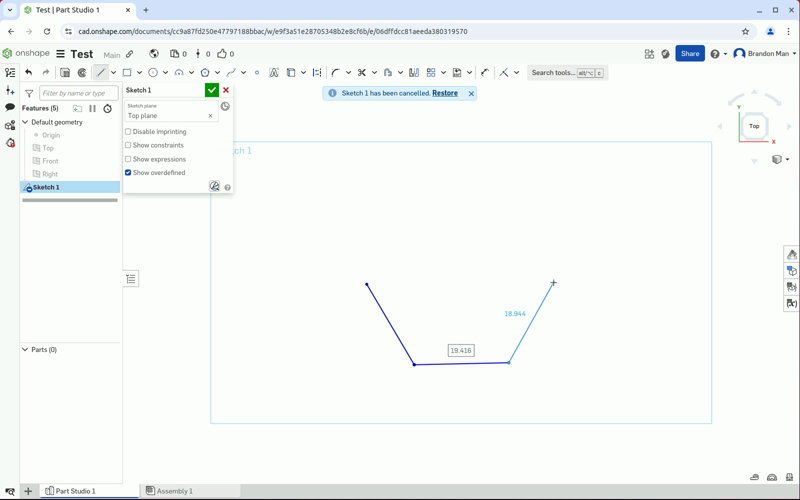
key_down(shift)
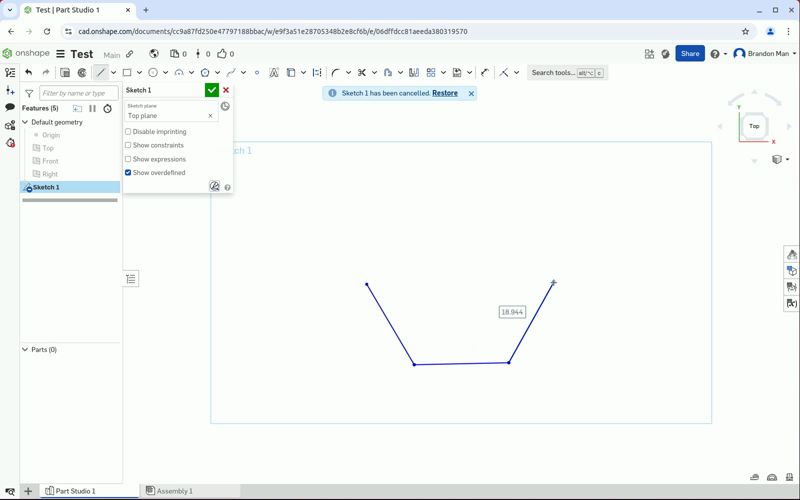
mouse_move(506, 201)
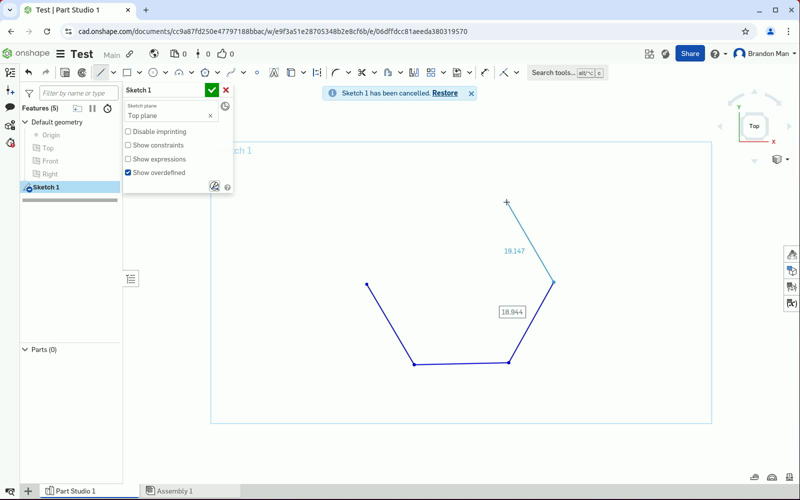
click(506, 201)
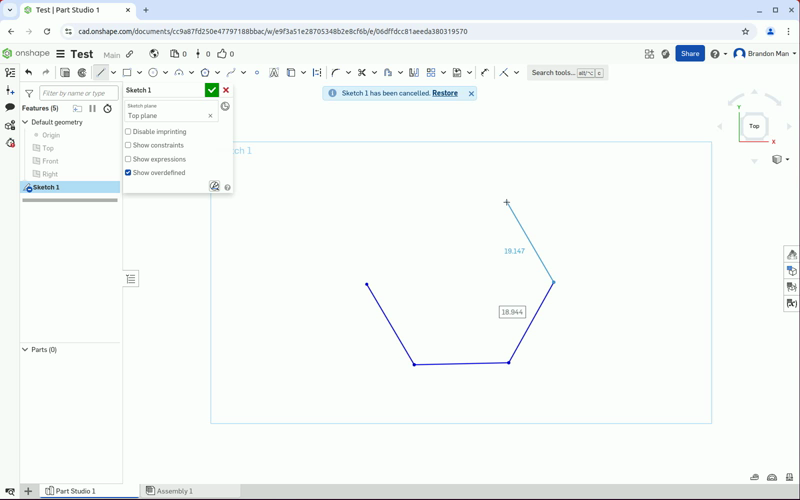
key_up(shift)
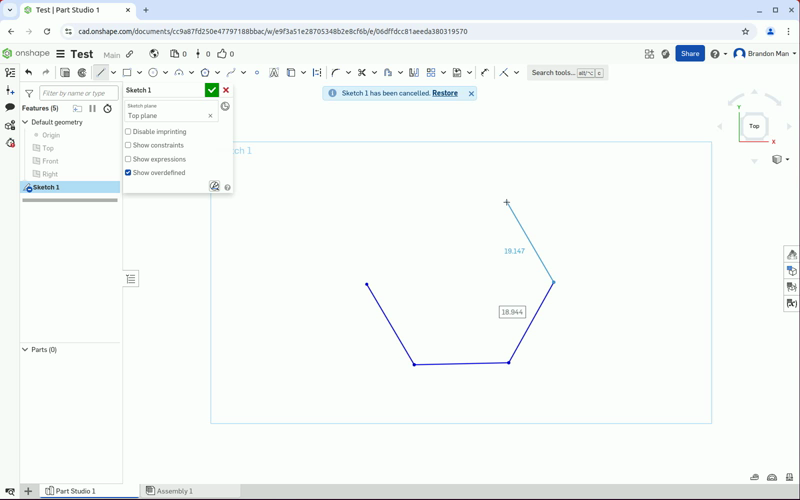
key_down(shift)
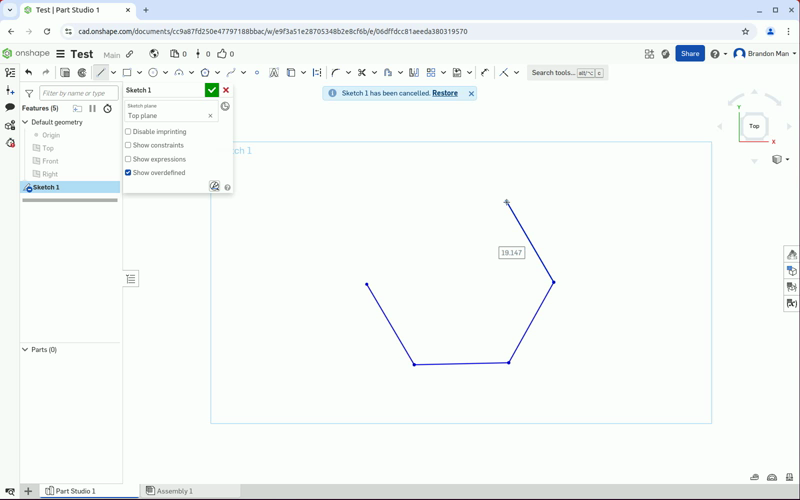
mouse_move(412, 203)
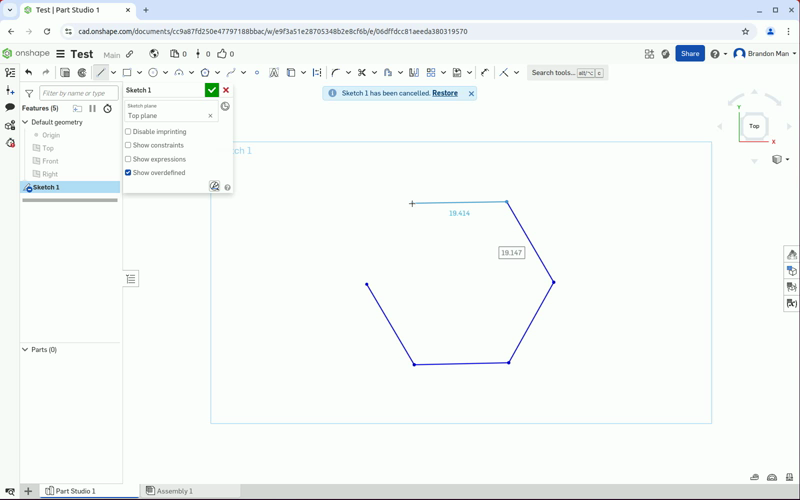
click(412, 203)
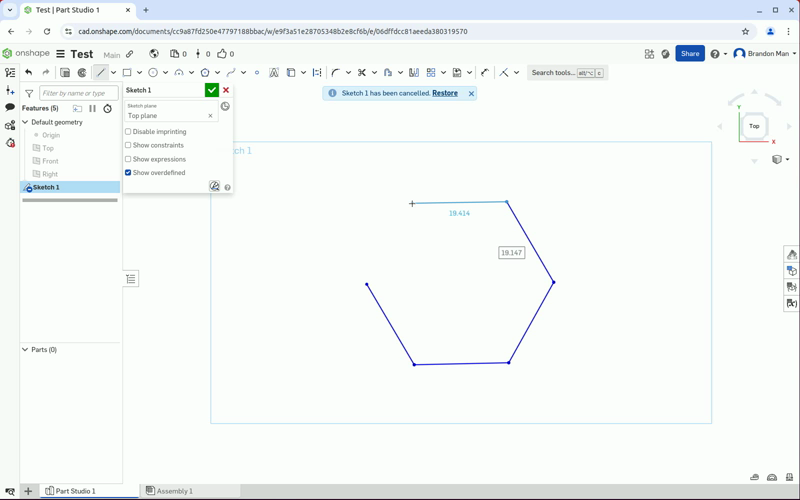
key_up(shift)
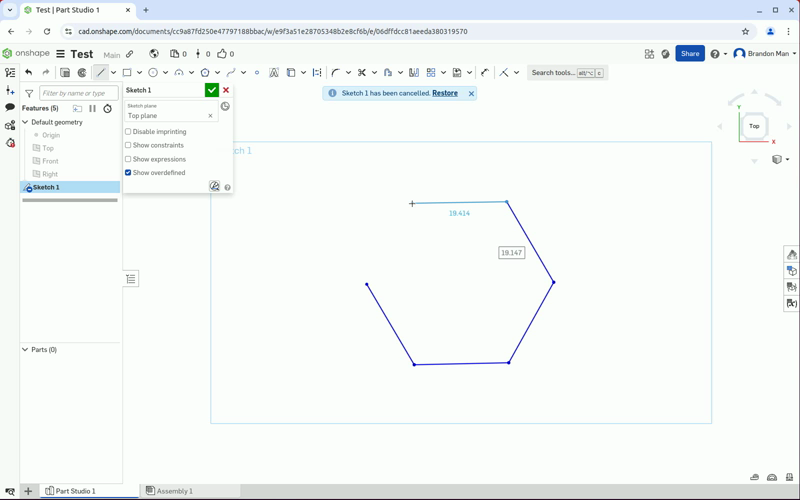
key_down(shift)
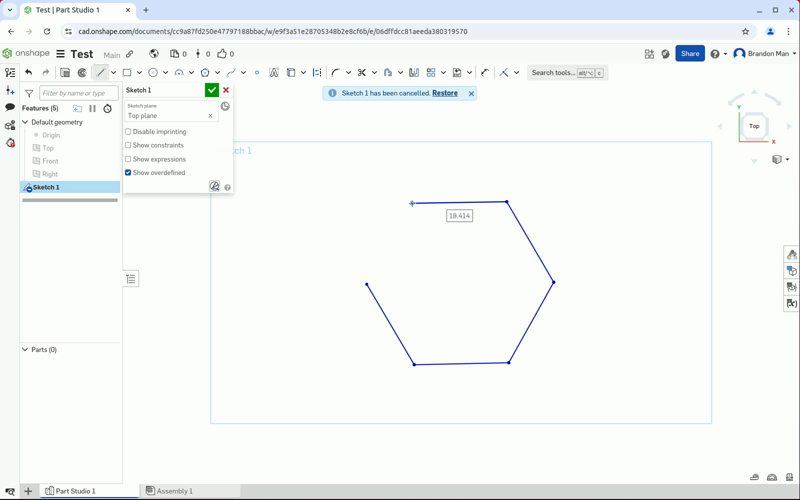
mouse_move(366, 284)
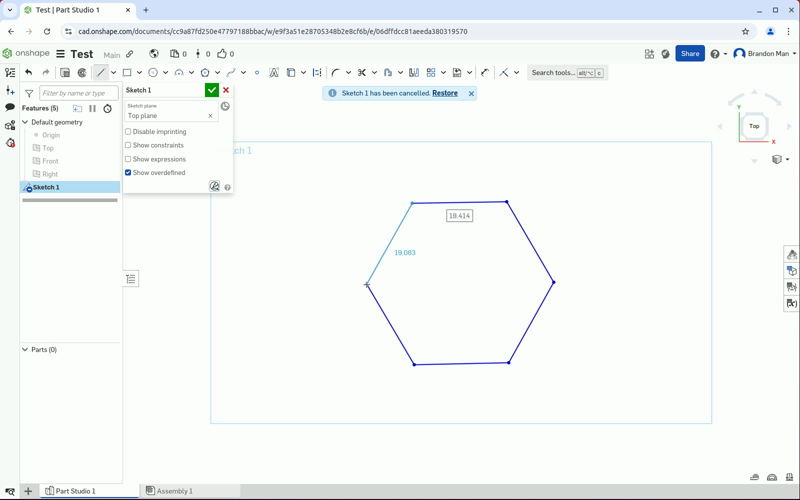
key_up(shift)
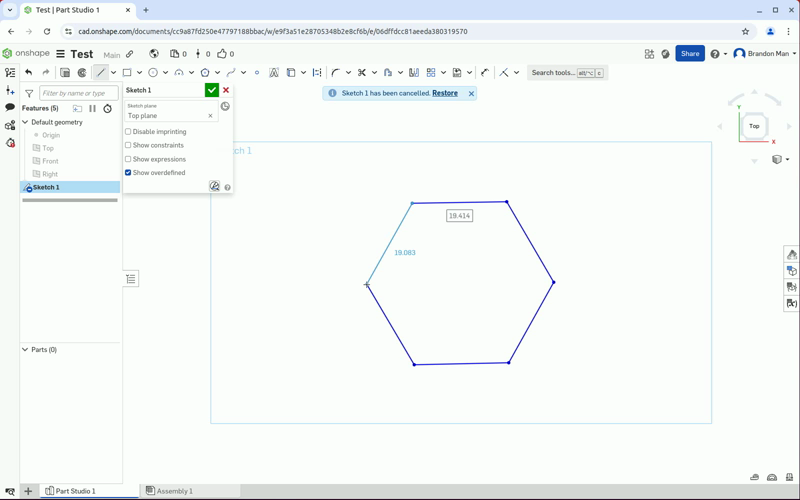
click(366, 284)
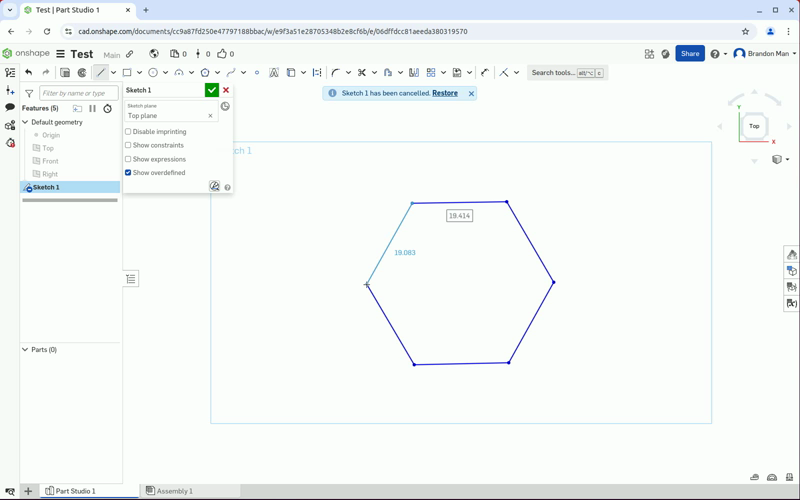
key(esc)
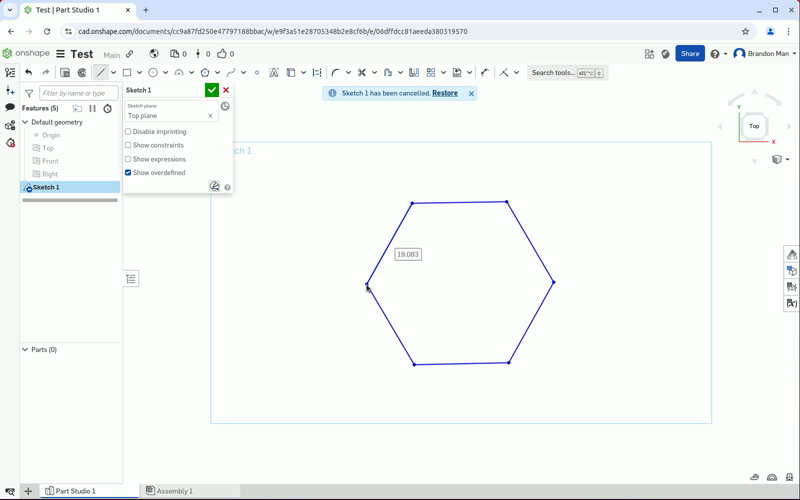
mouse_move(448, 288)
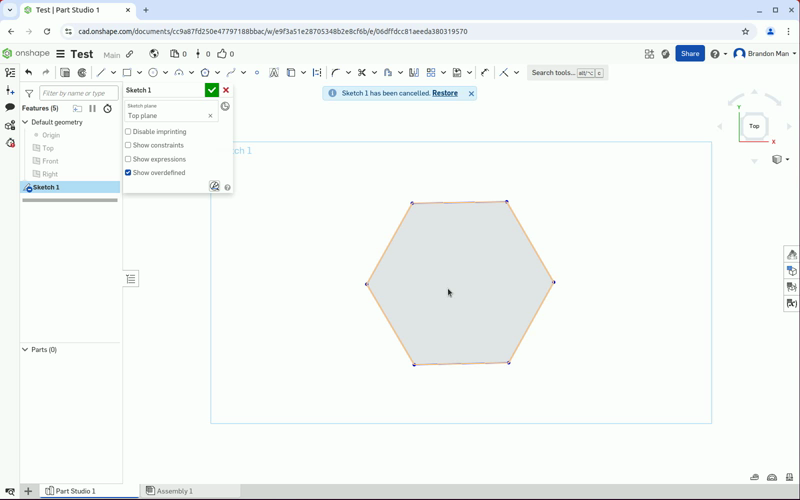
click(448, 288)
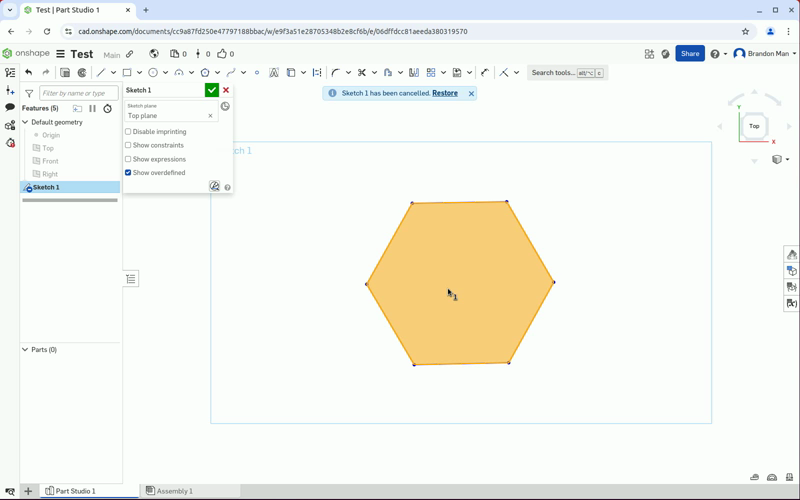
mouse_move(73, 352)
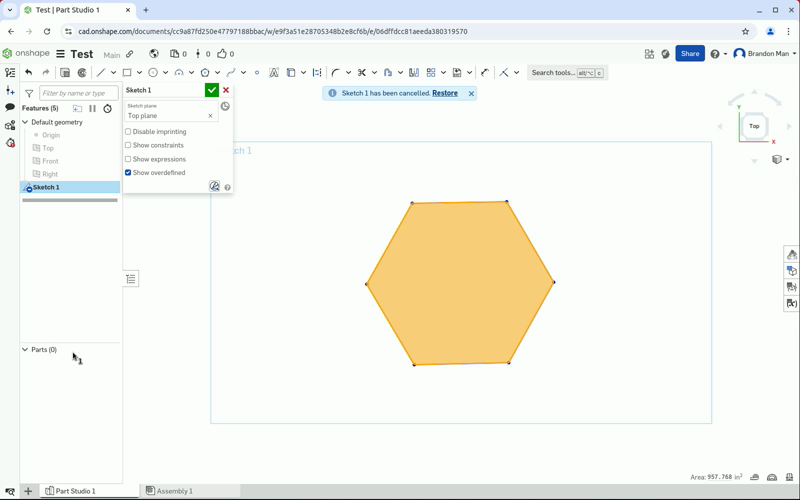
key(shift+y)
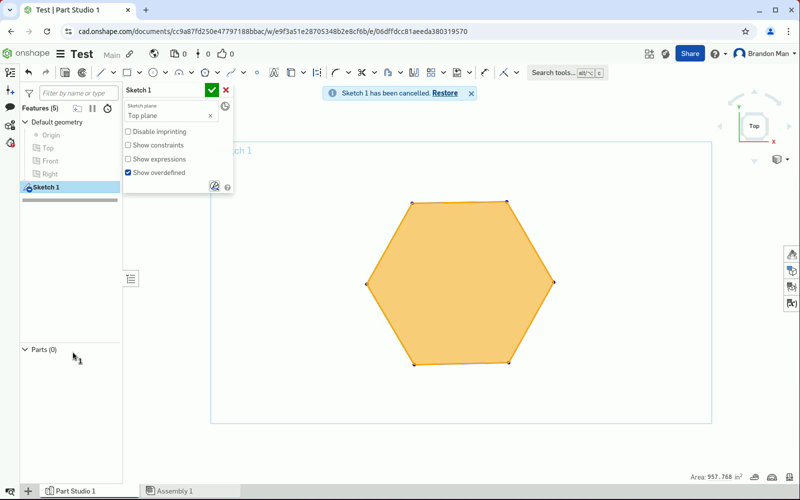
key(shift+e)
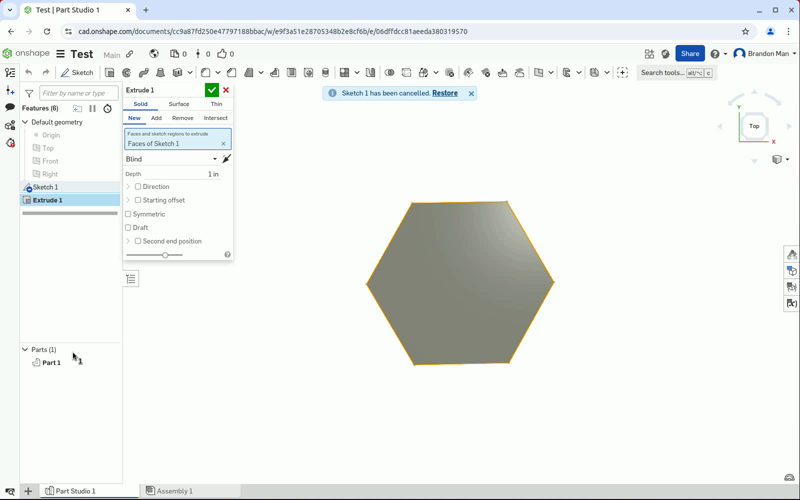
mouse_move(143, 106)
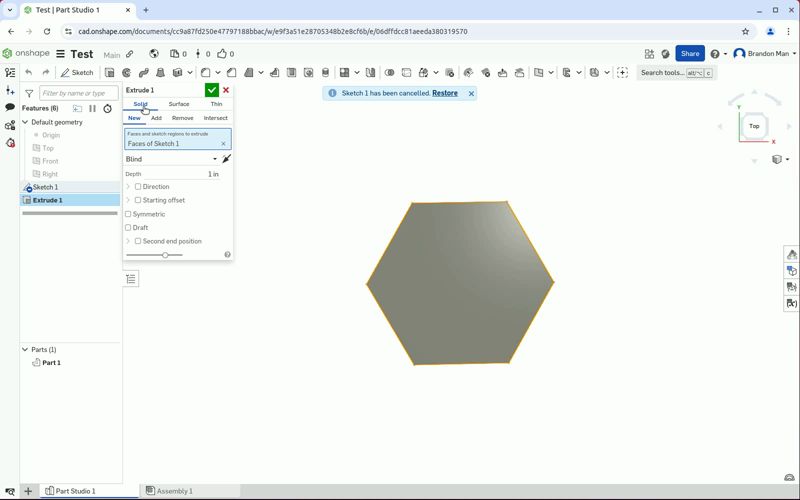
click(143, 106)
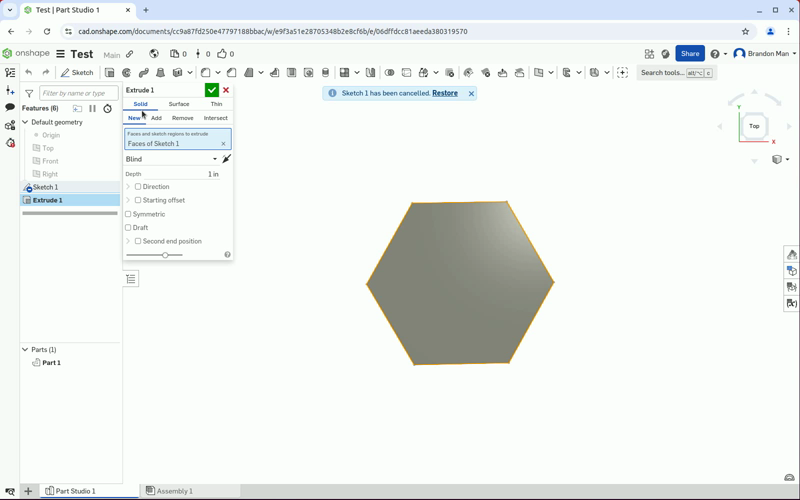
mouse_move(137, 120)
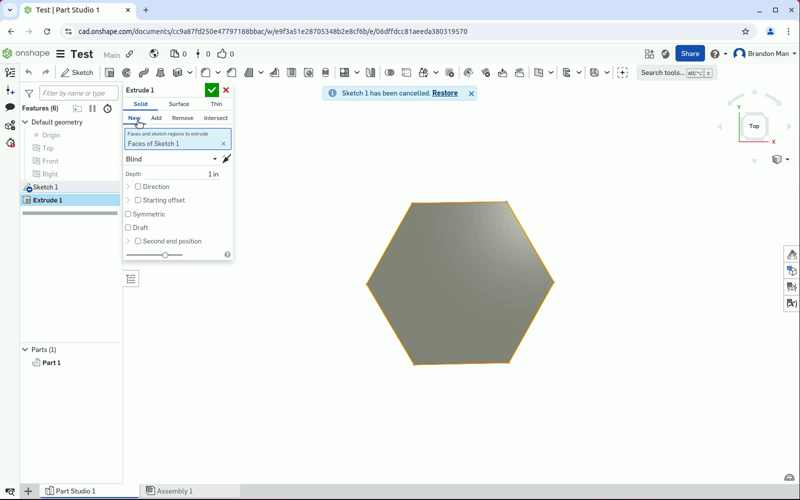
click(137, 120)
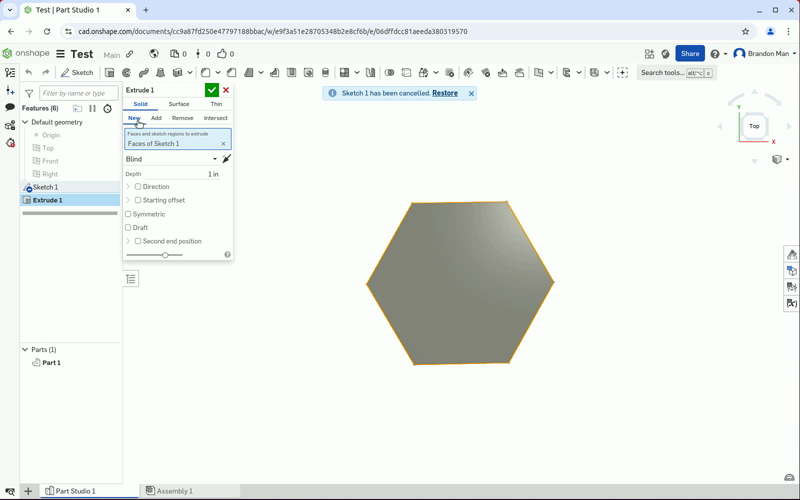
key(tab, 4)
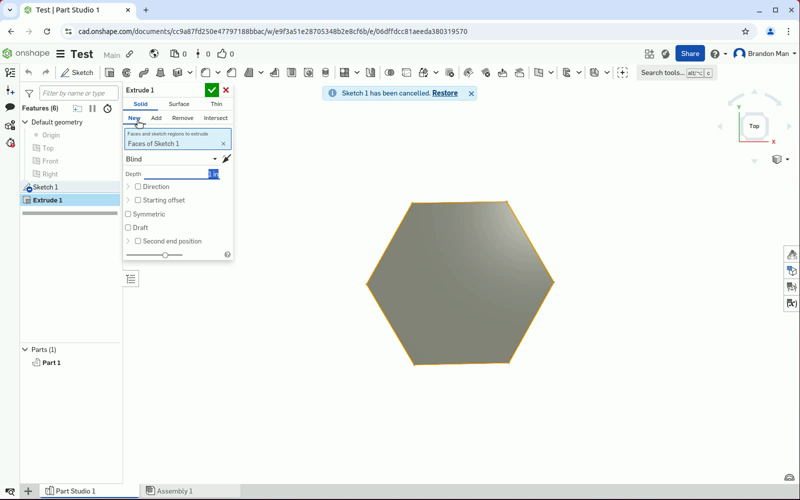
text(19.257)
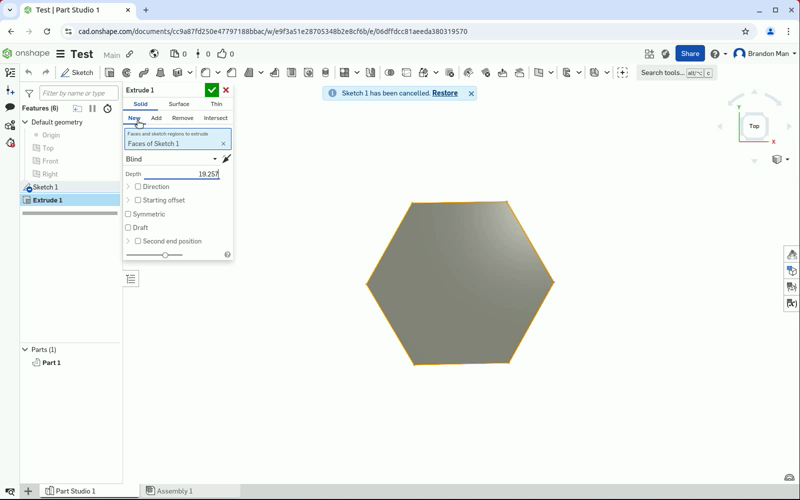
key(enter)
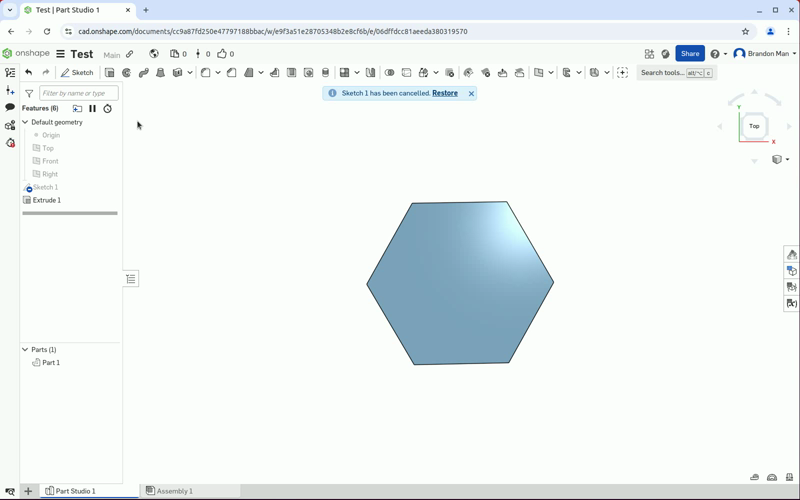
key(shift+h)
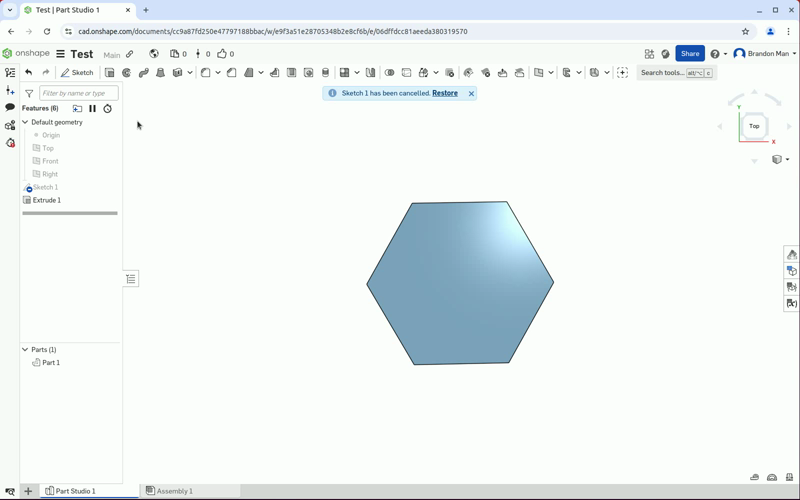
key(shift+h)
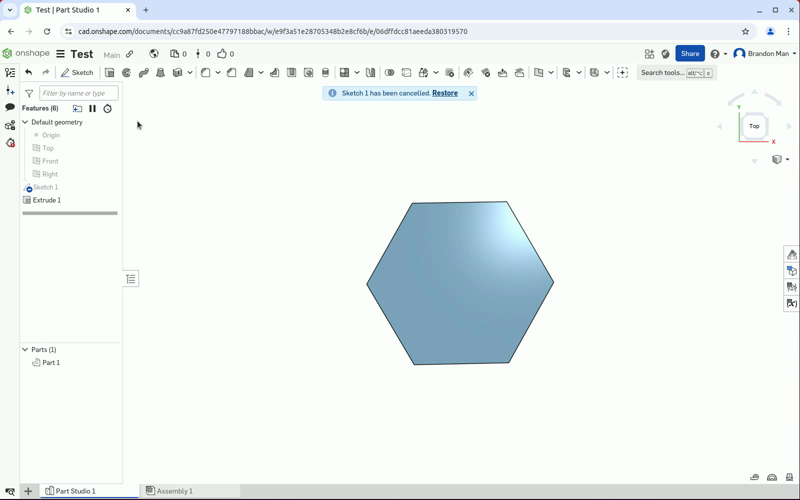
mouse_move(73, 189)
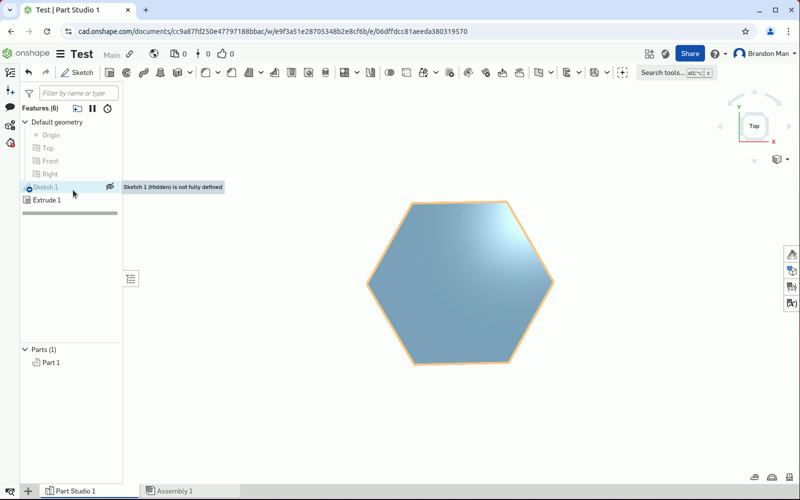
click(73, 189)
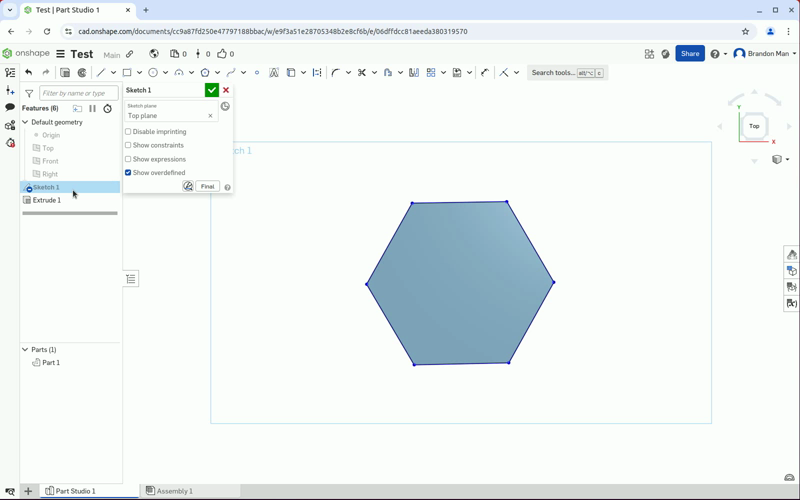
mouse_move(229, 92)
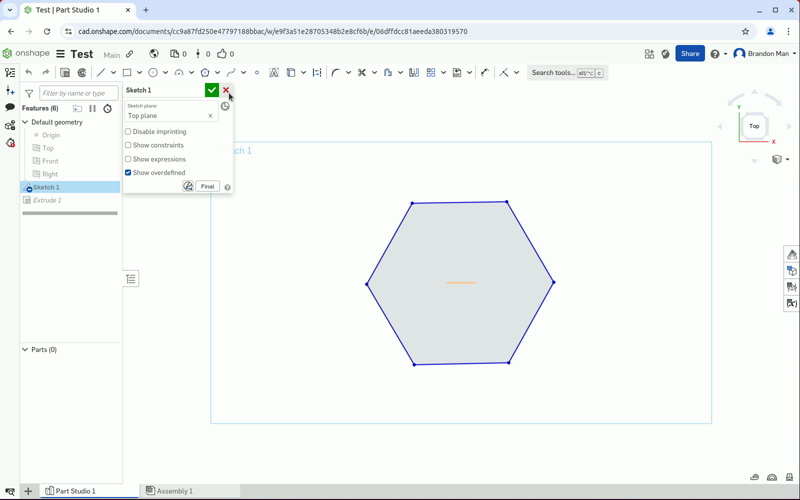
click(229, 92)
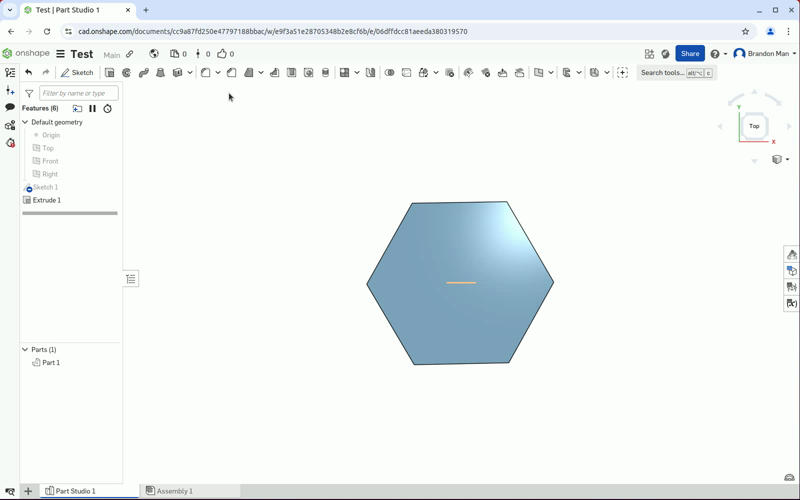
mouse_move(541, 75)
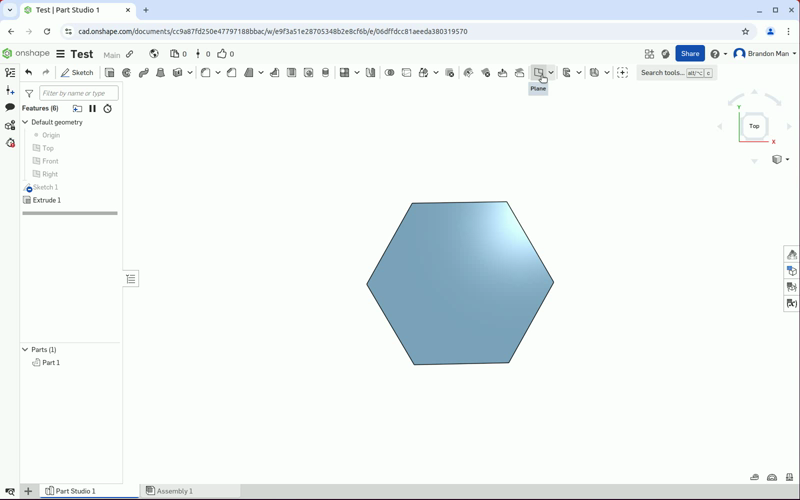
click(541, 75)
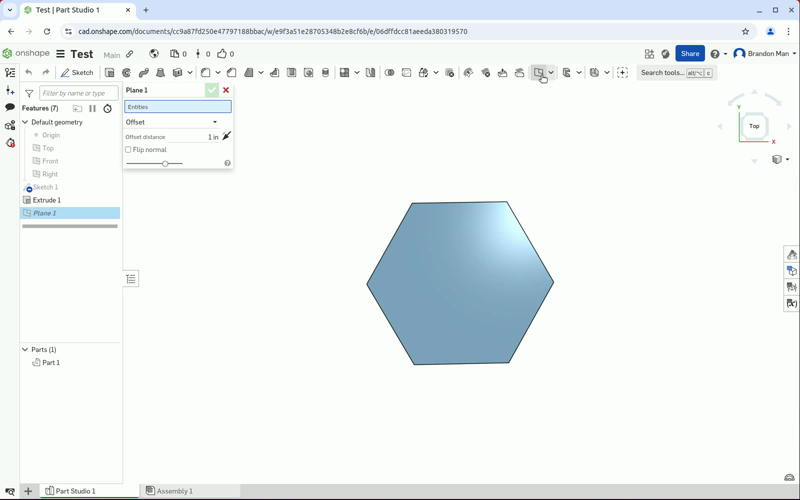
mouse_move(73, 150)
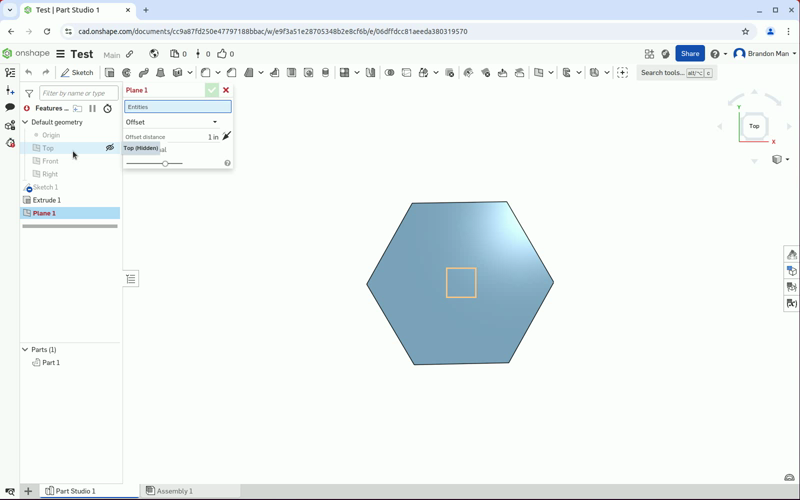
click(73, 150)
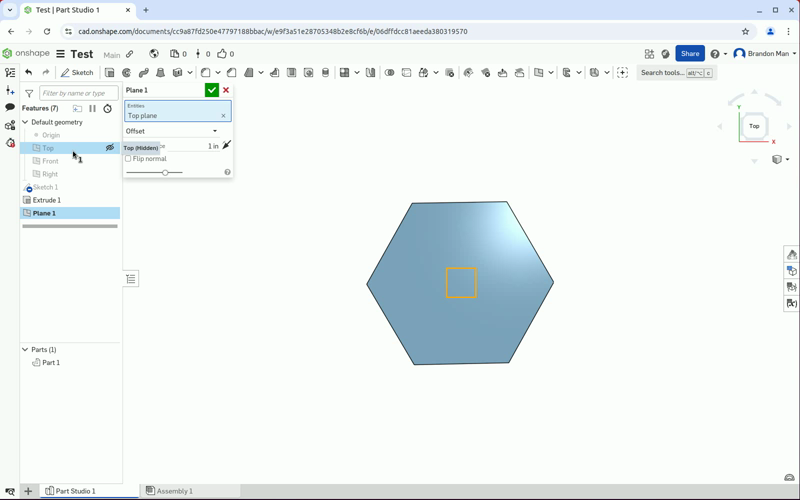
key(tab, 2)
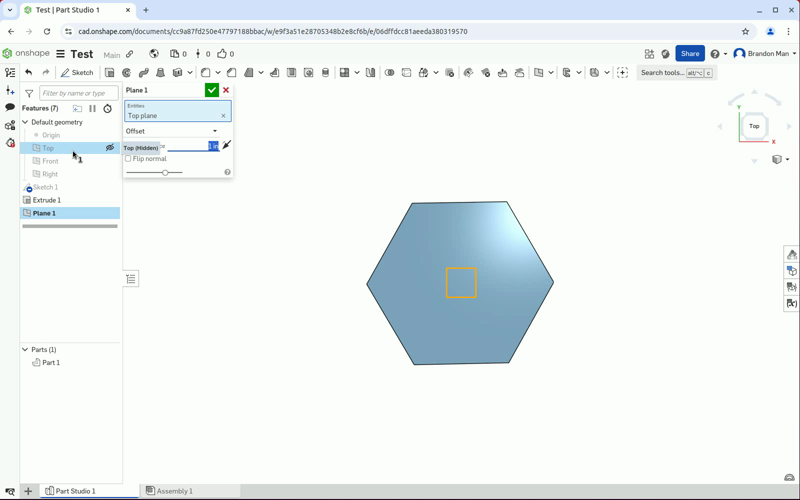
text(19.257)
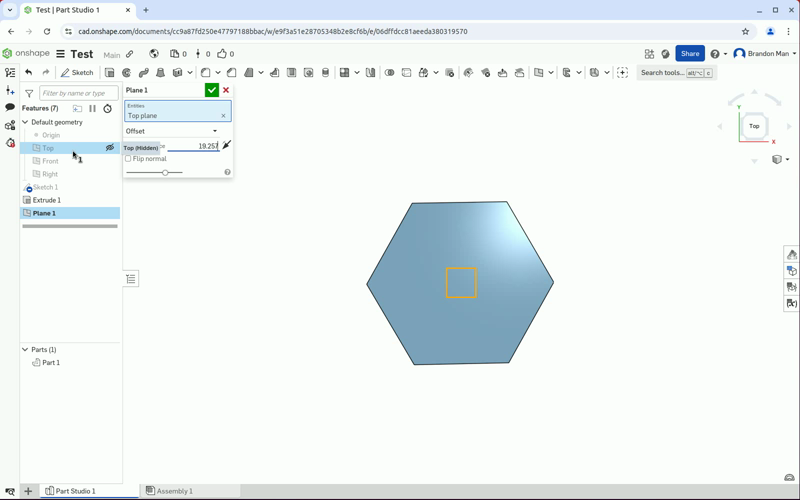
key(enter, 2)
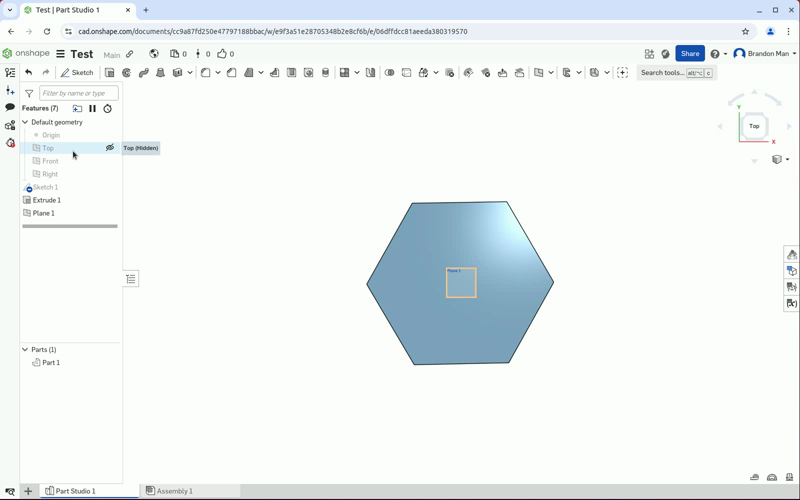
key(shift+s)
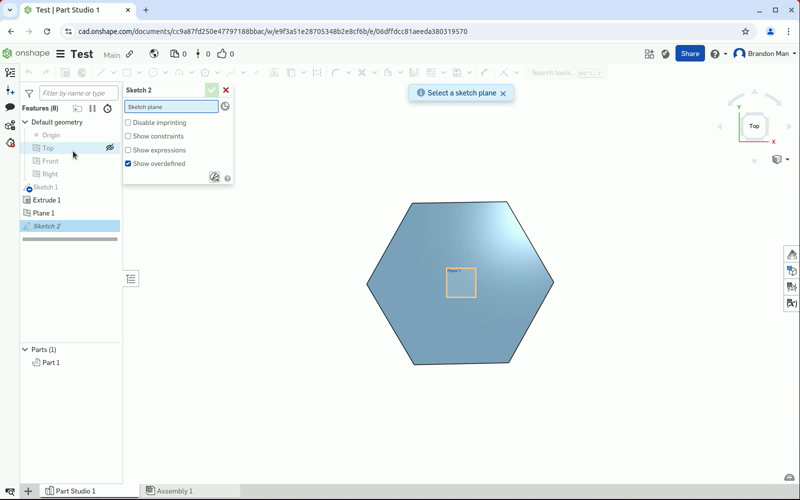
mouse_move(73, 215)
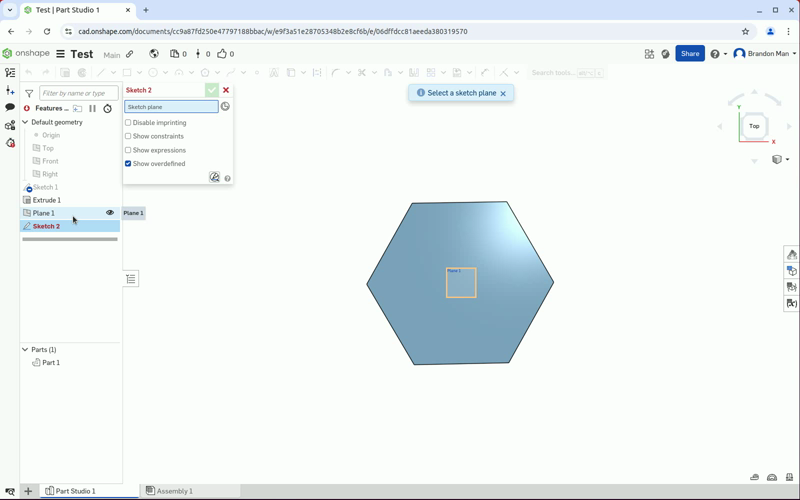
click(73, 215)
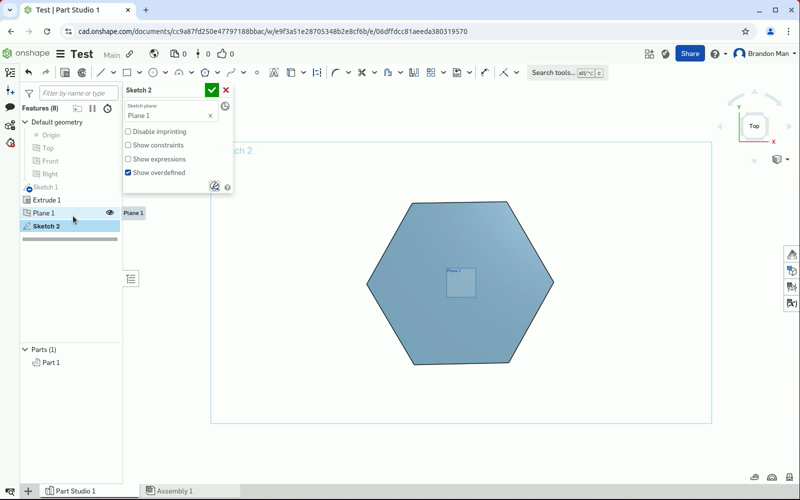
mouse_move(73, 352)
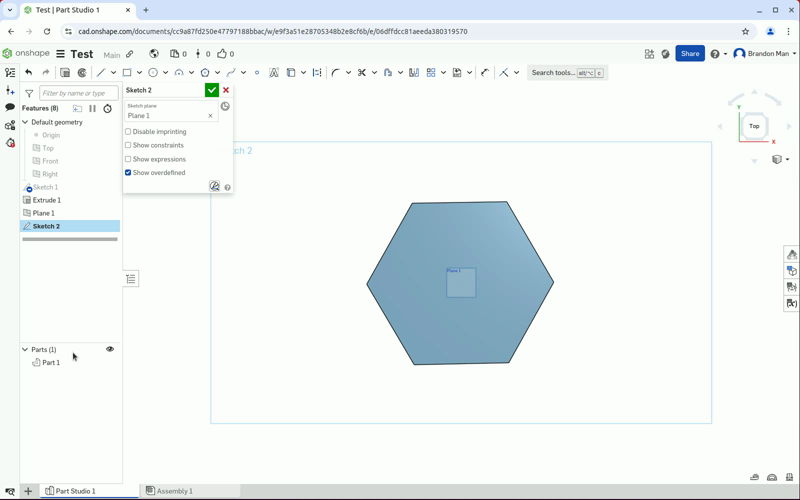
key(y)
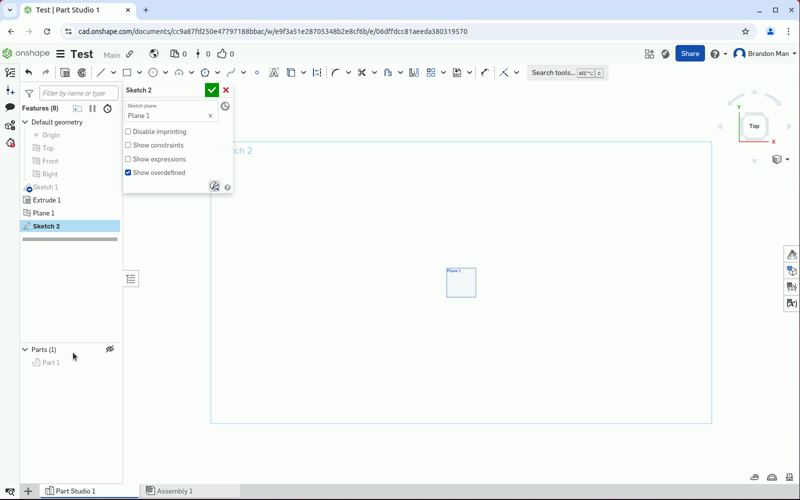
key(l)
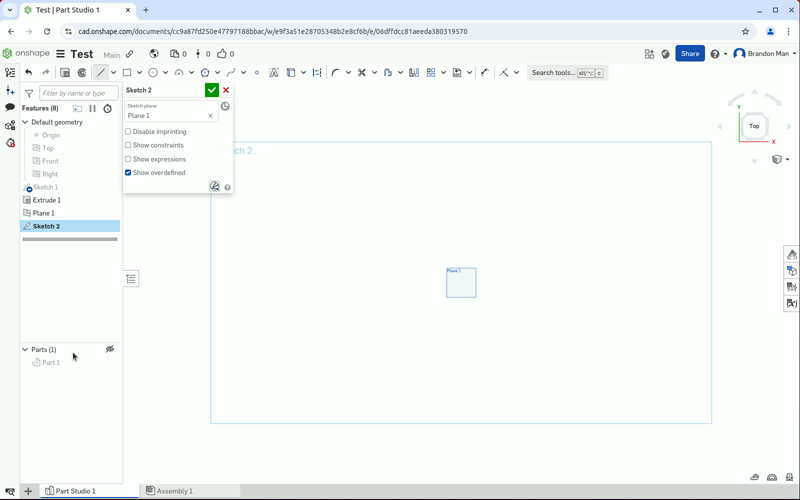
key_down(shift)
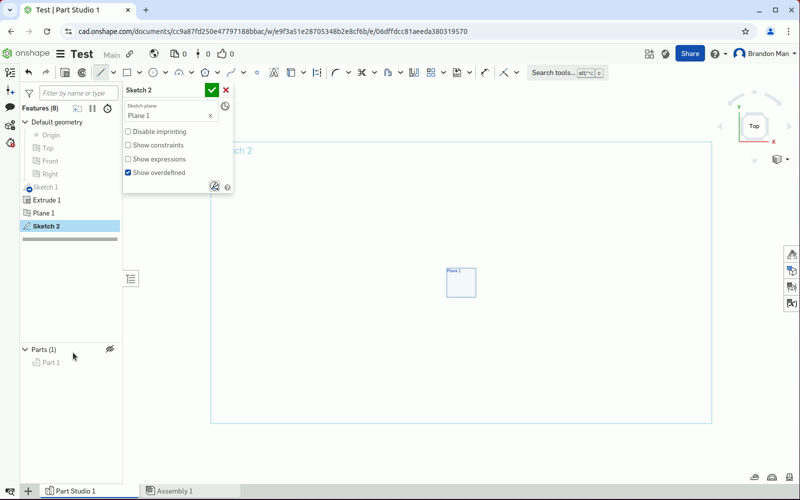
mouse_move(436, 321)
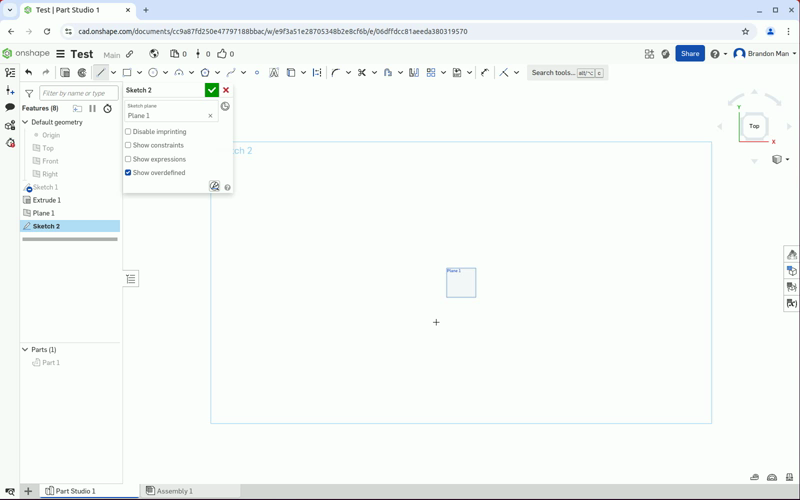
click(436, 321)
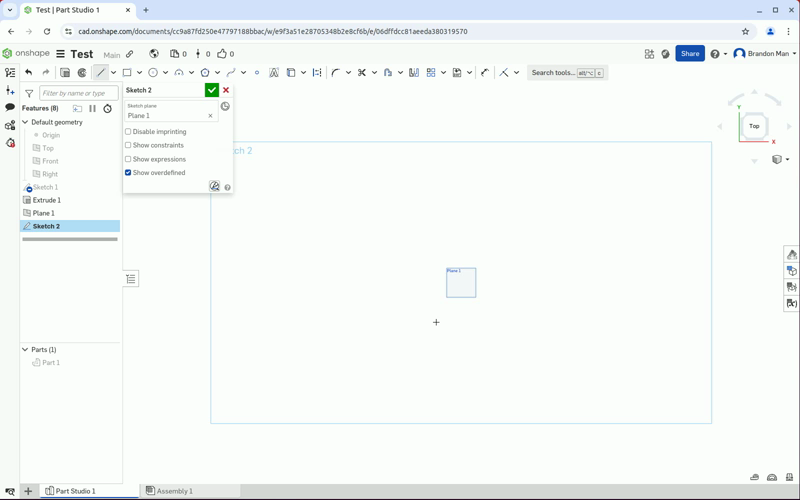
key_up(shift)
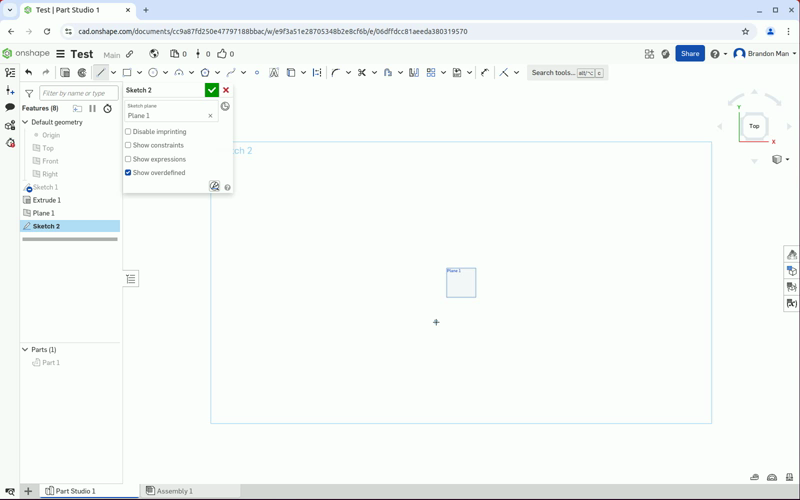
key_down(shift)
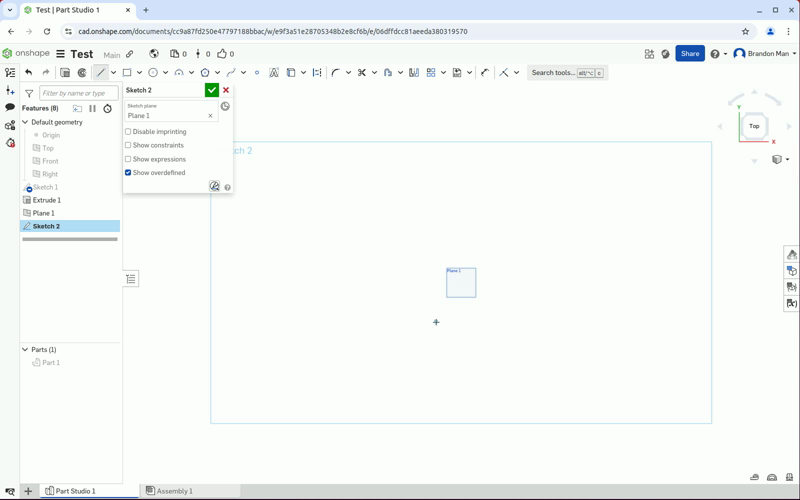
mouse_move(466, 321)
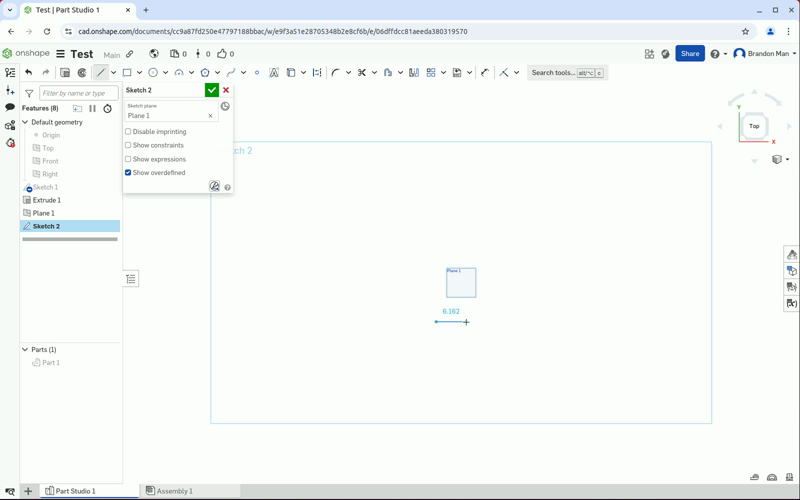
mouse_move(453, 321)
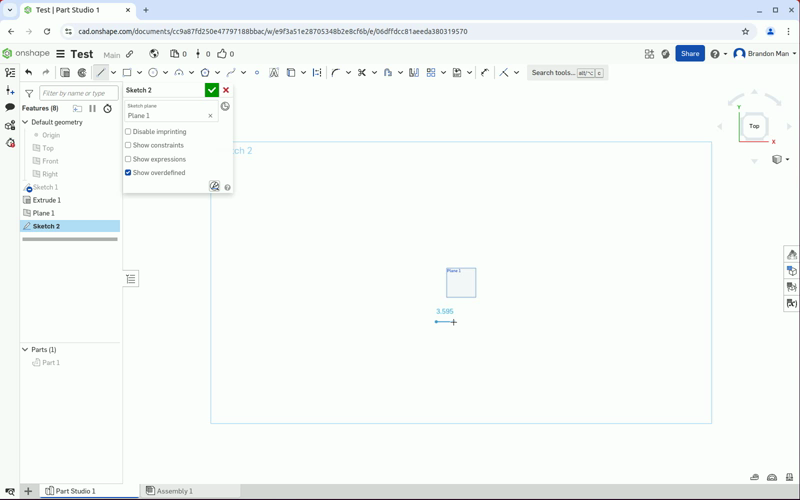
click(453, 321)
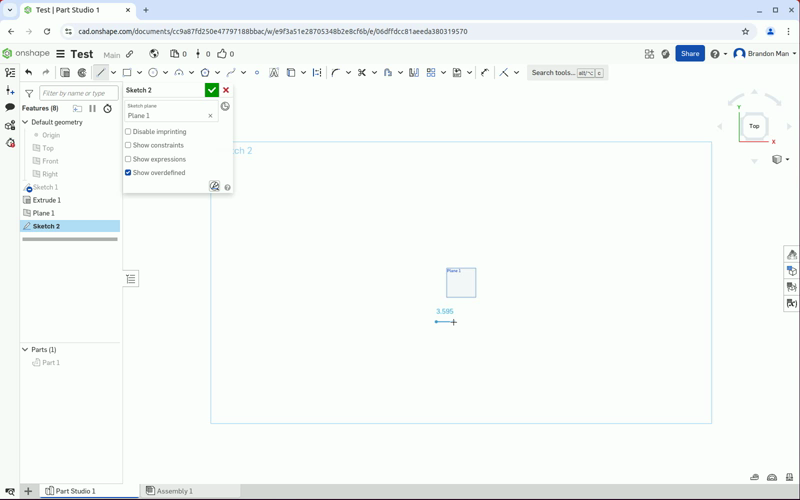
key_up(shift)
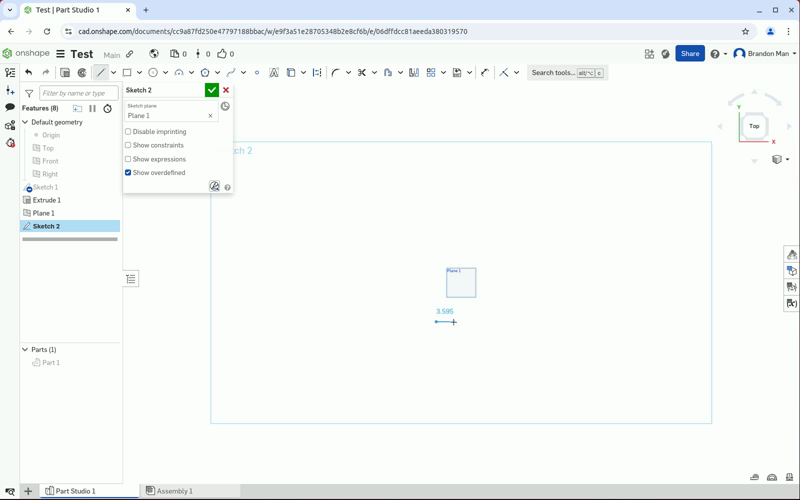
key_down(shift)
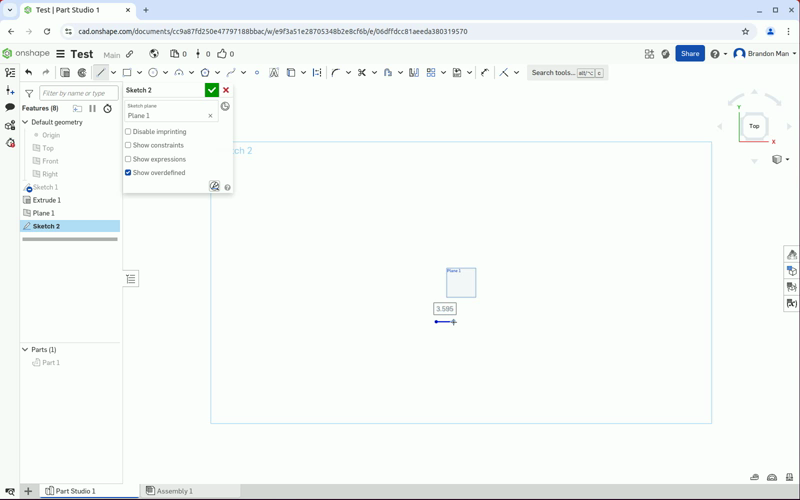
mouse_move(483, 321)
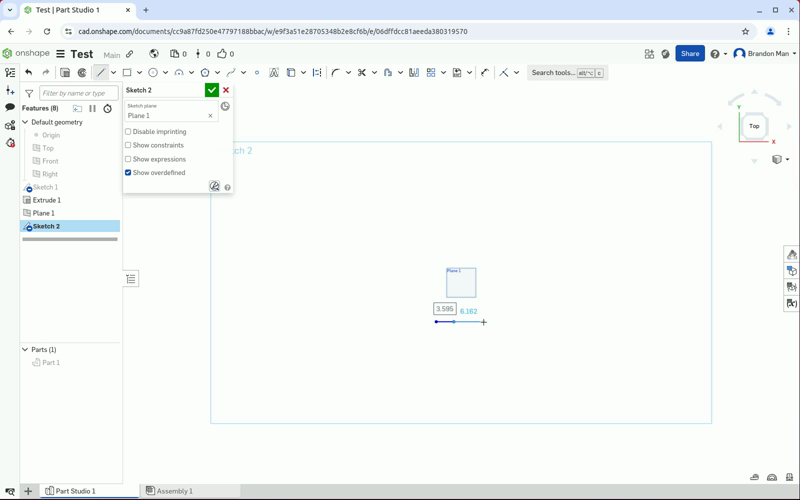
mouse_move(453, 291)
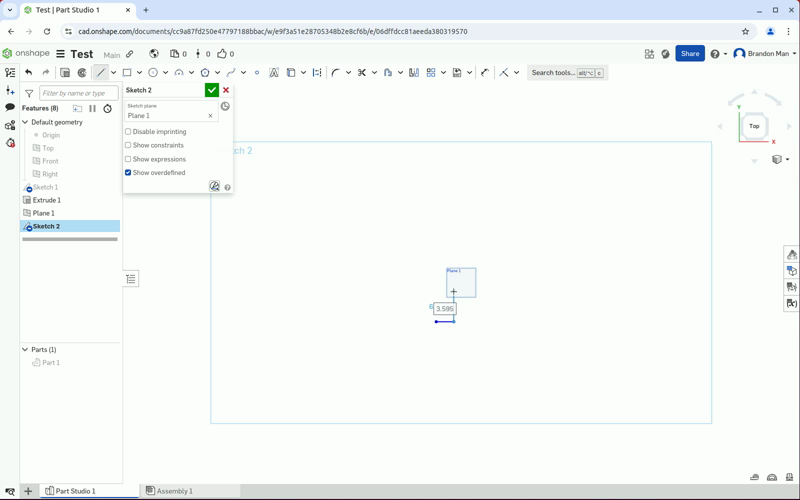
click(453, 291)
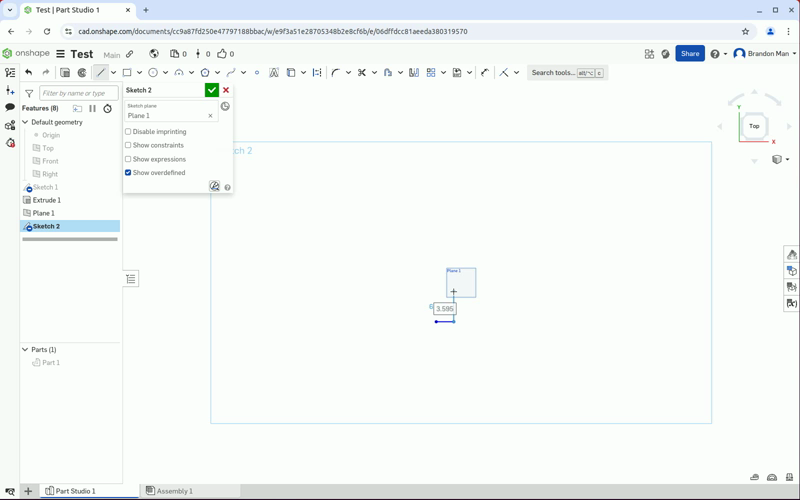
key_up(shift)
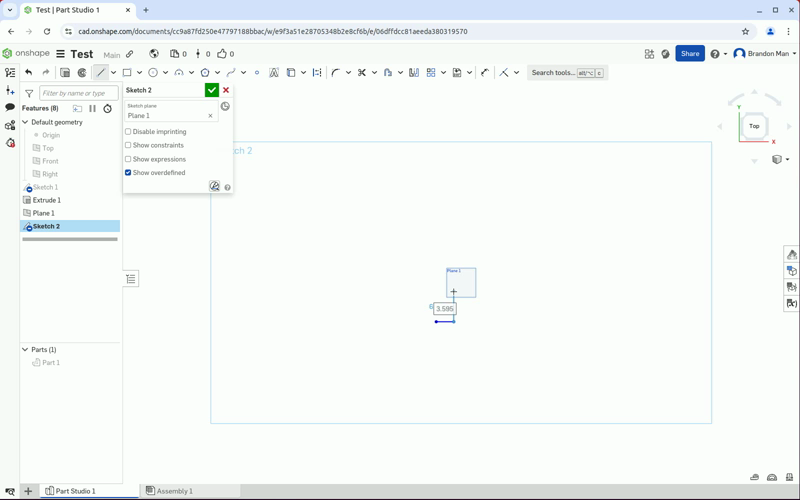
key_down(shift)
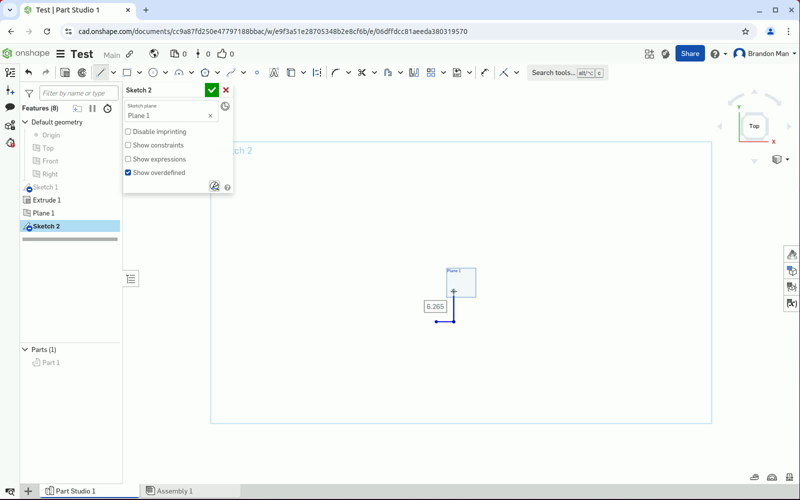
mouse_move(483, 291)
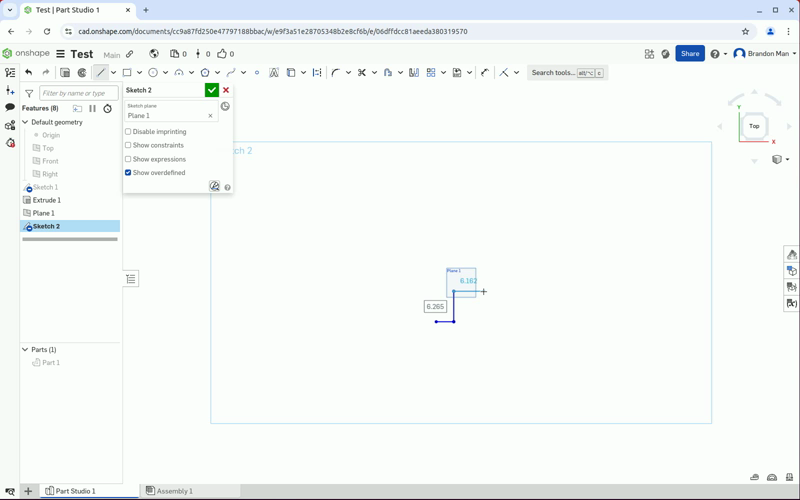
mouse_move(461, 285)
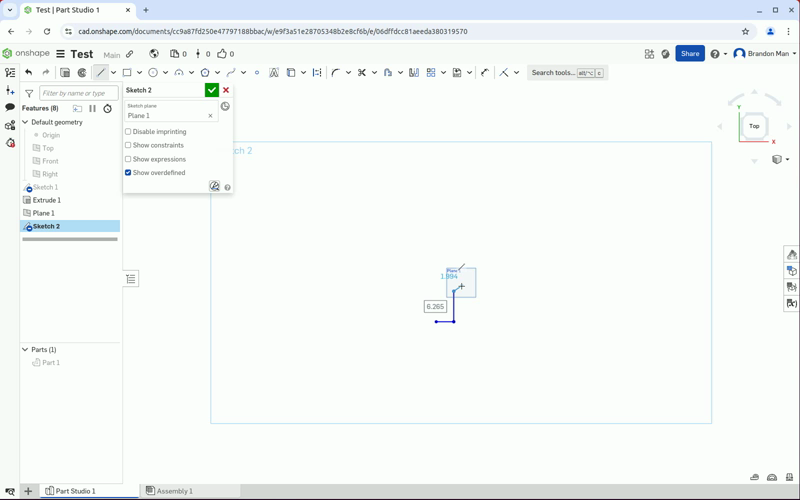
click(461, 285)
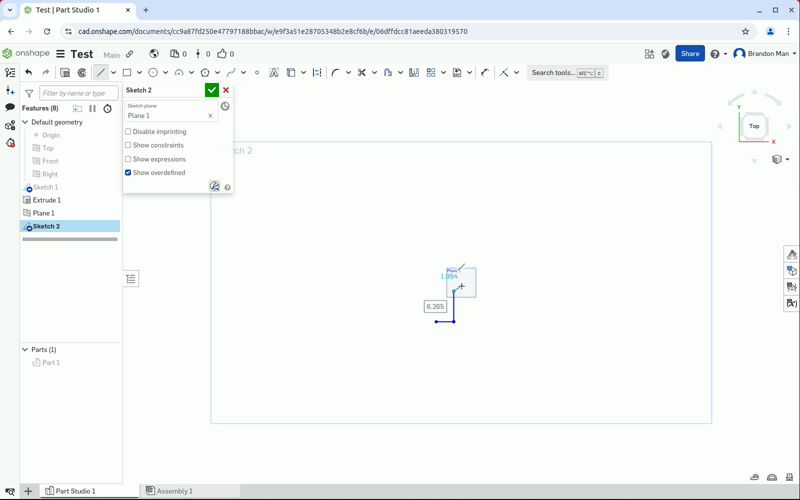
key_up(shift)
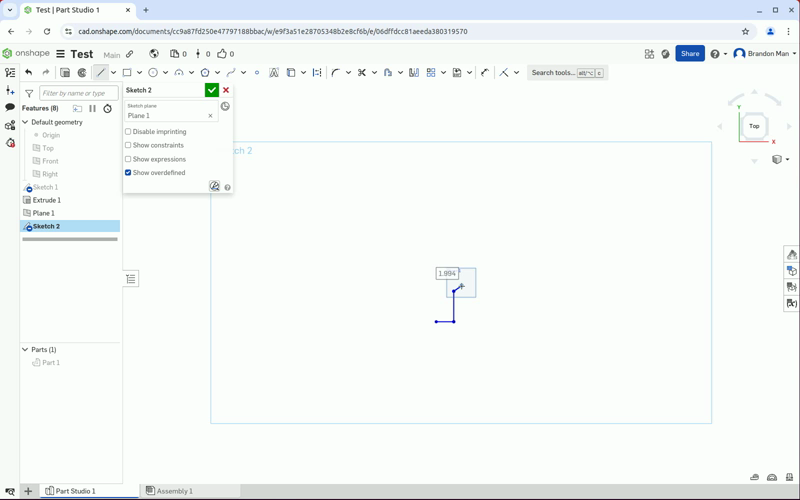
key_down(shift)
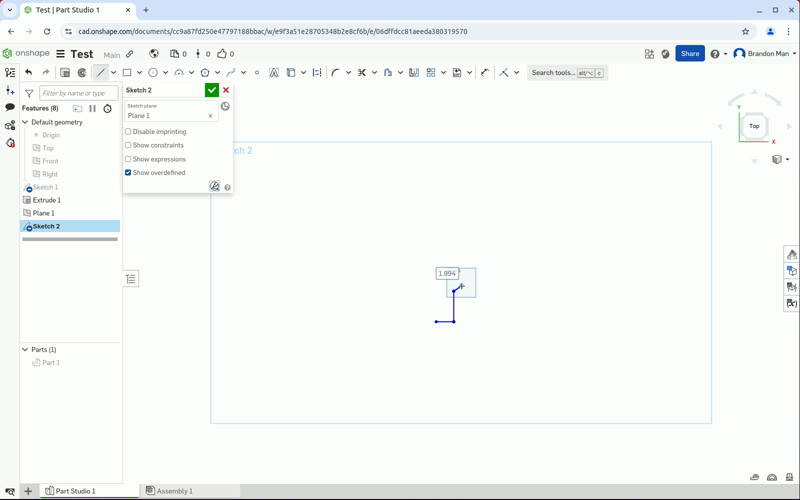
mouse_move(492, 285)
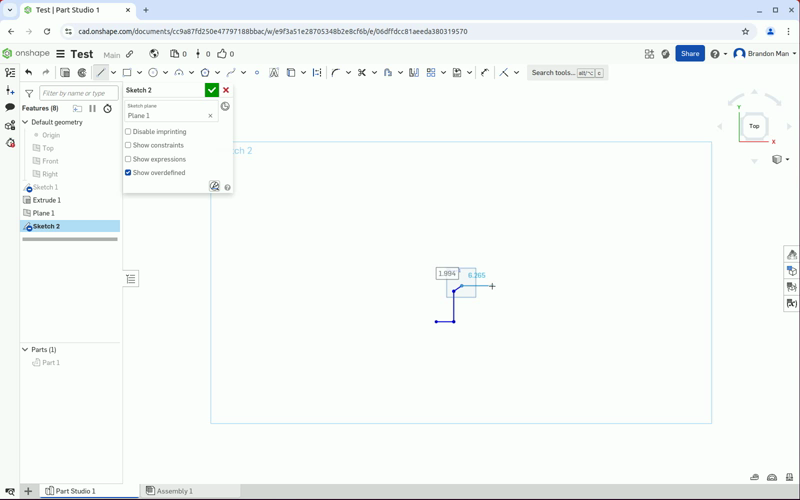
mouse_move(484, 321)
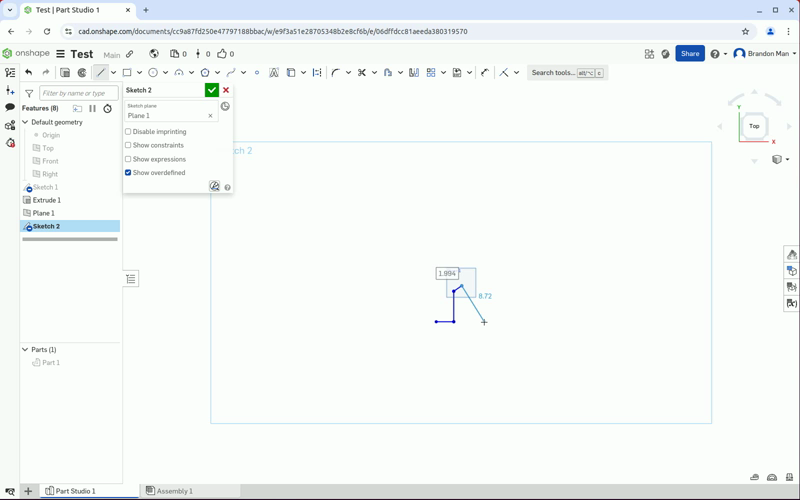
click(484, 321)
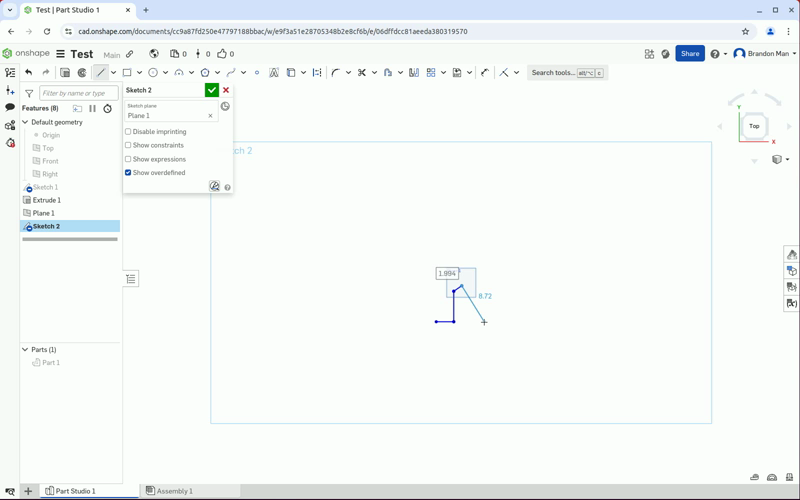
key_up(shift)
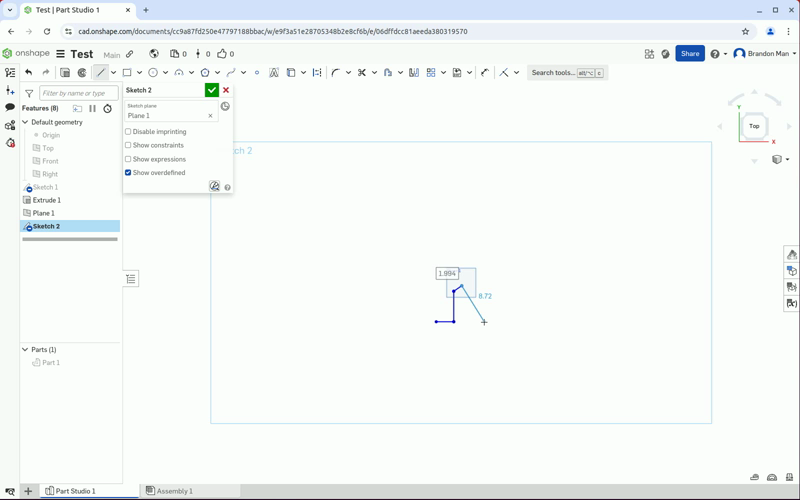
key_down(shift)
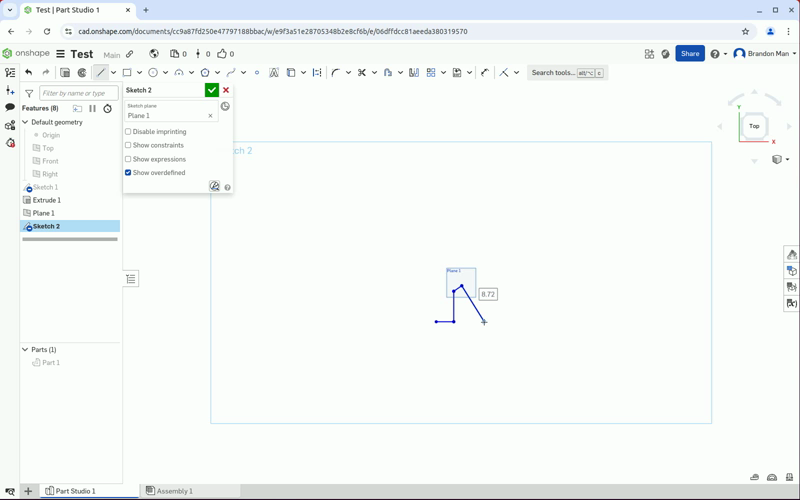
mouse_move(514, 321)
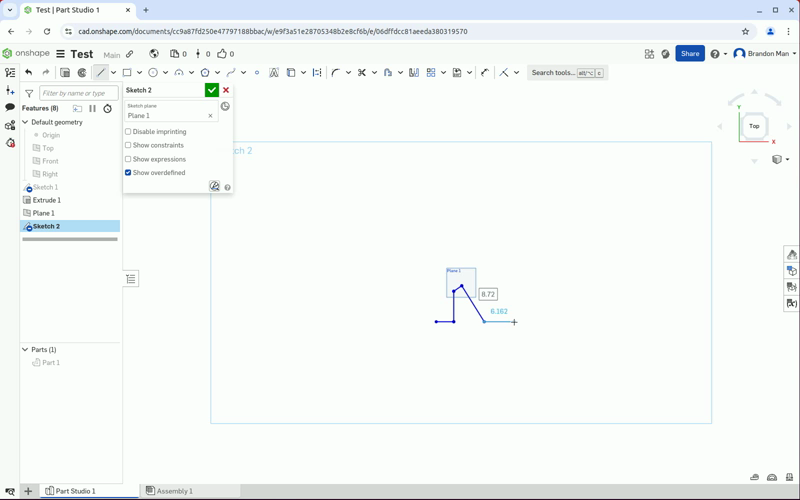
mouse_move(504, 321)
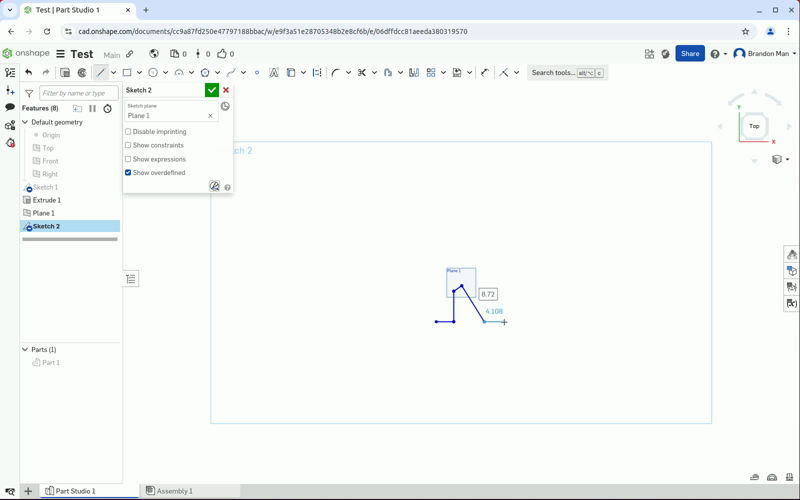
click(504, 321)
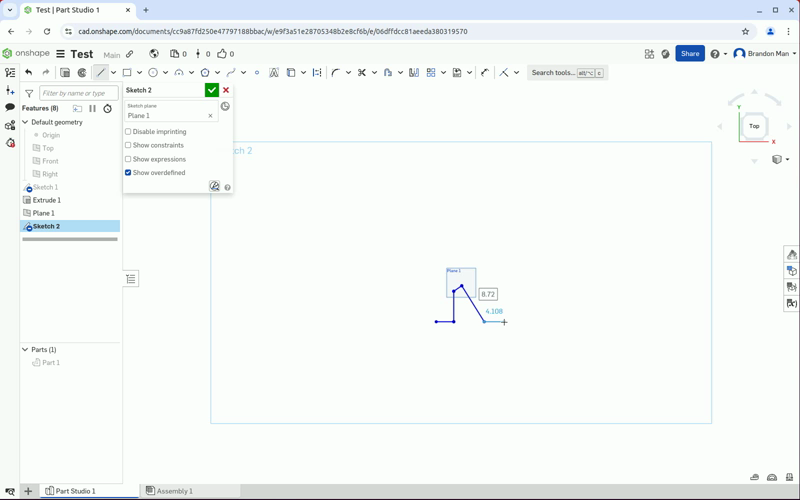
key_up(shift)
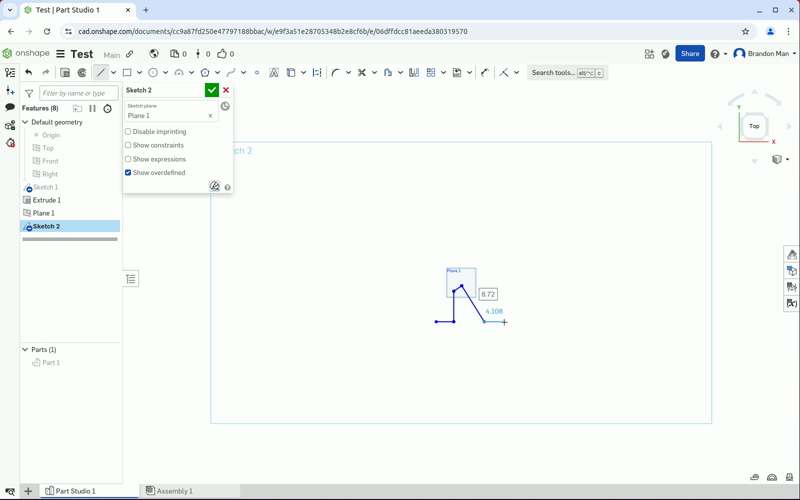
key_down(shift)
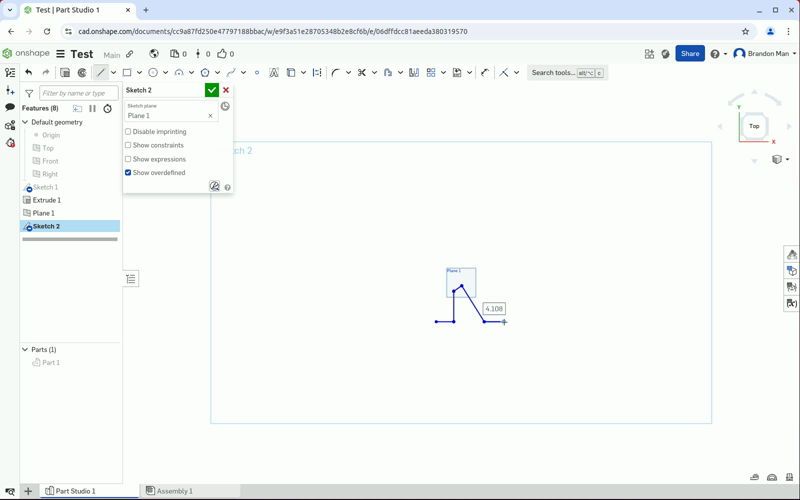
mouse_move(534, 321)
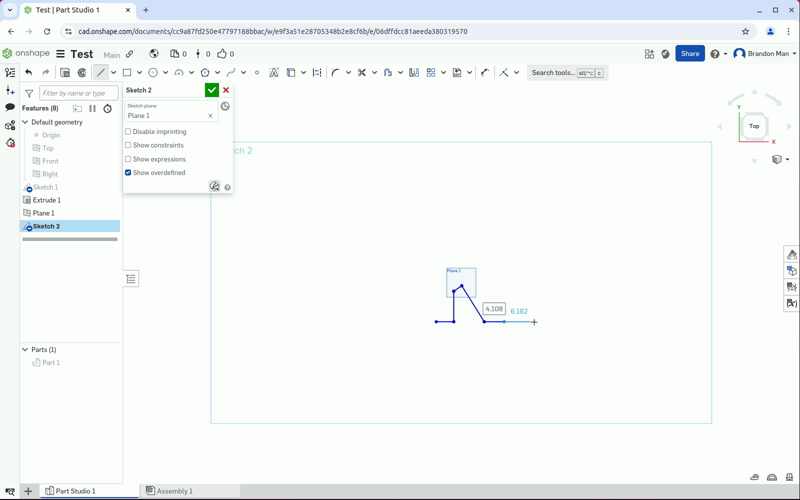
mouse_move(474, 274)
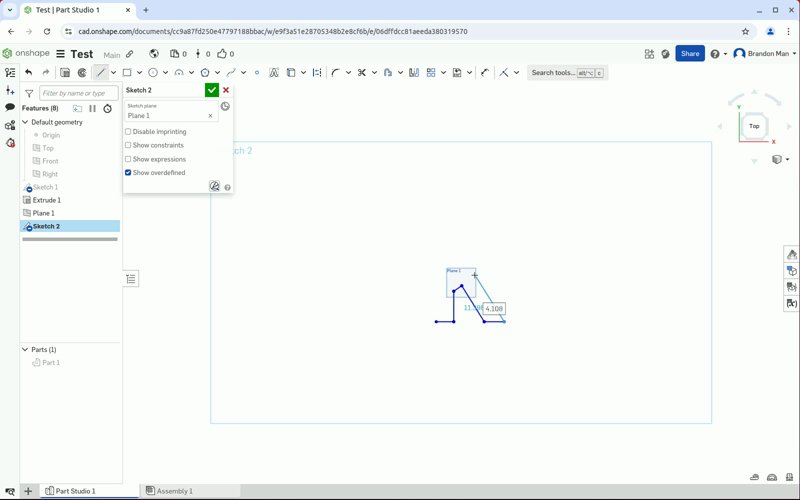
click(474, 274)
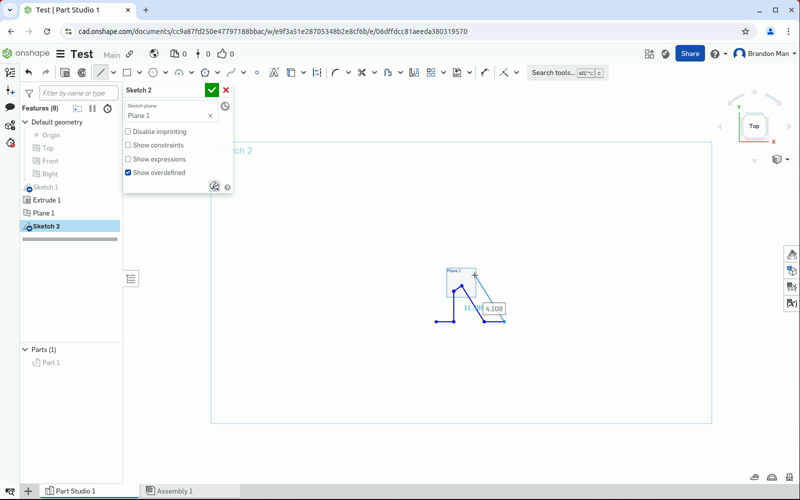
key_up(shift)
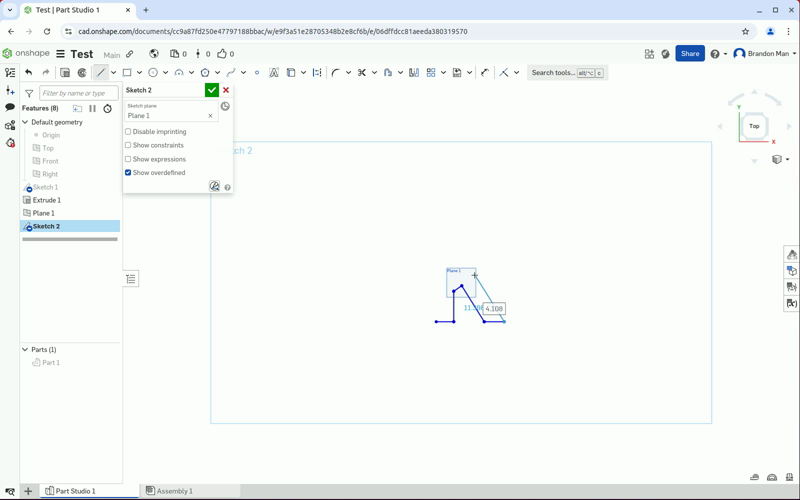
key_down(shift)
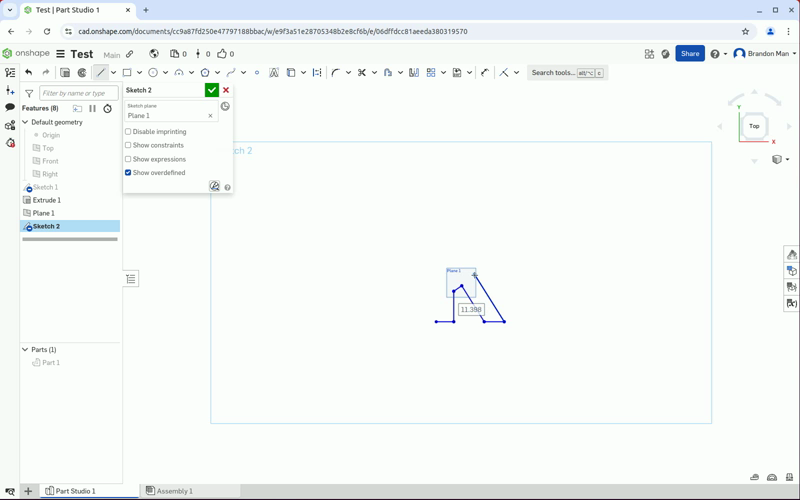
mouse_move(504, 274)
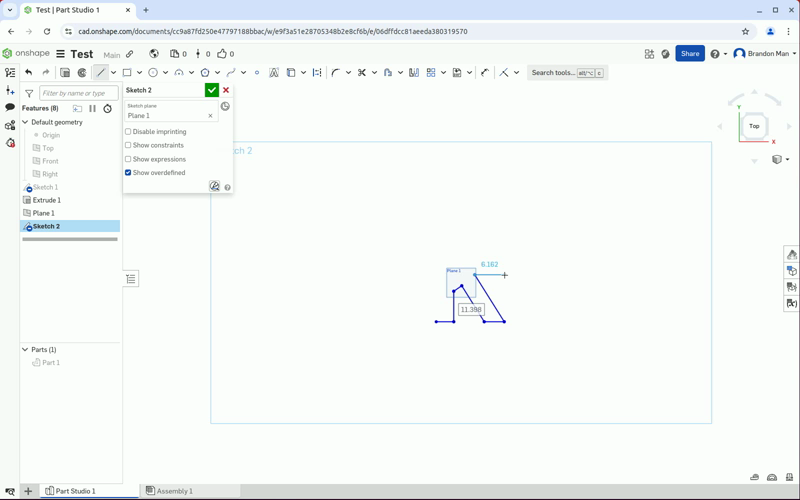
mouse_move(504, 237)
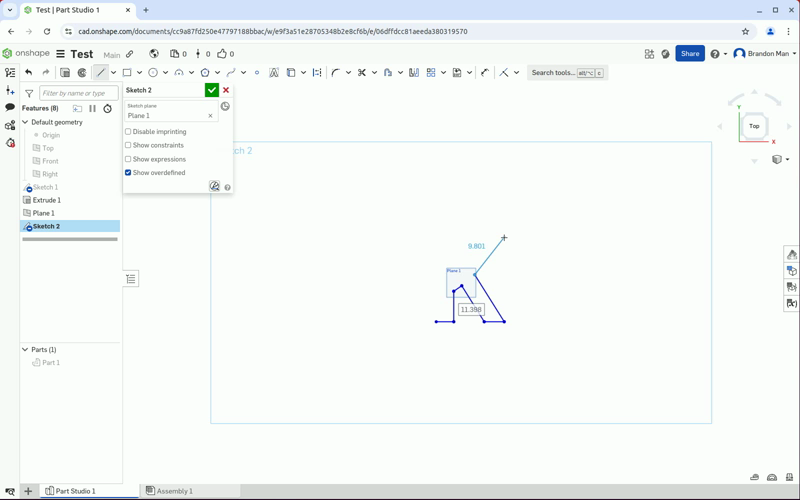
click(504, 237)
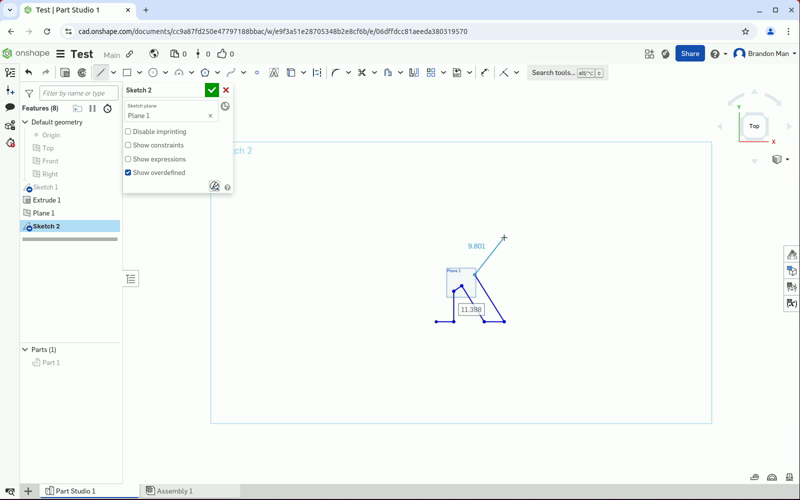
key_up(shift)
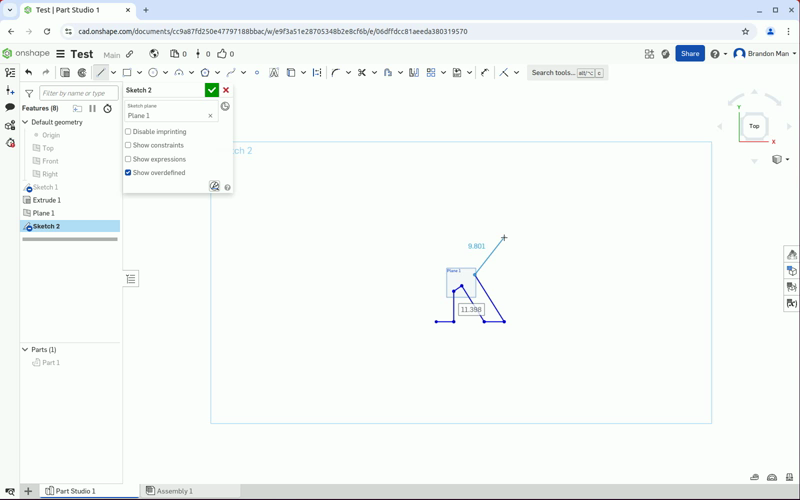
key_down(shift)
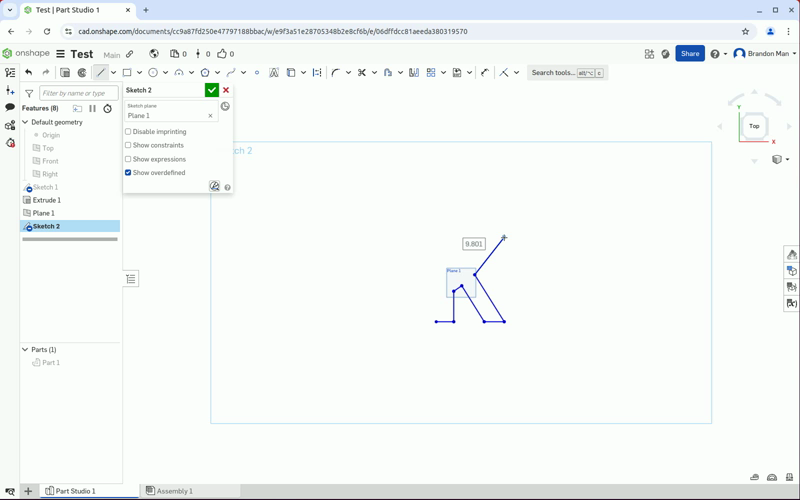
mouse_move(534, 237)
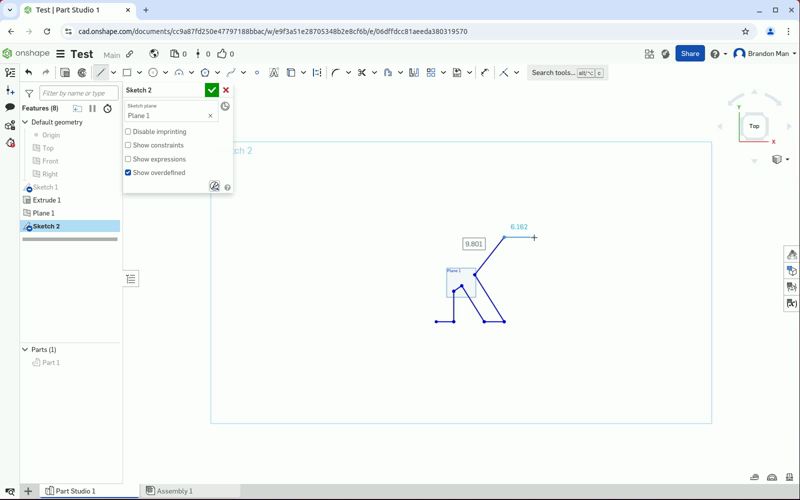
mouse_move(484, 237)
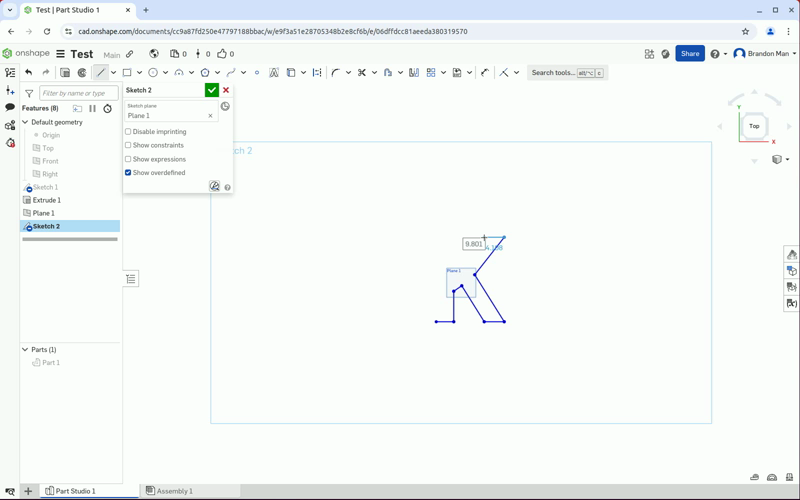
click(484, 237)
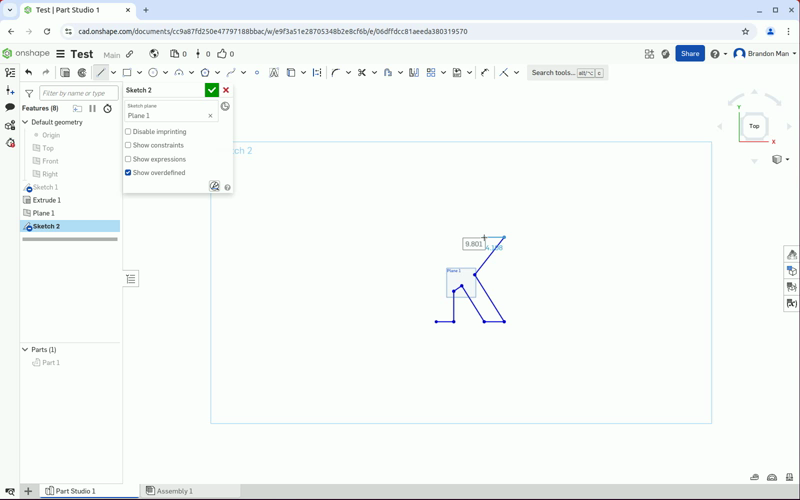
key_up(shift)
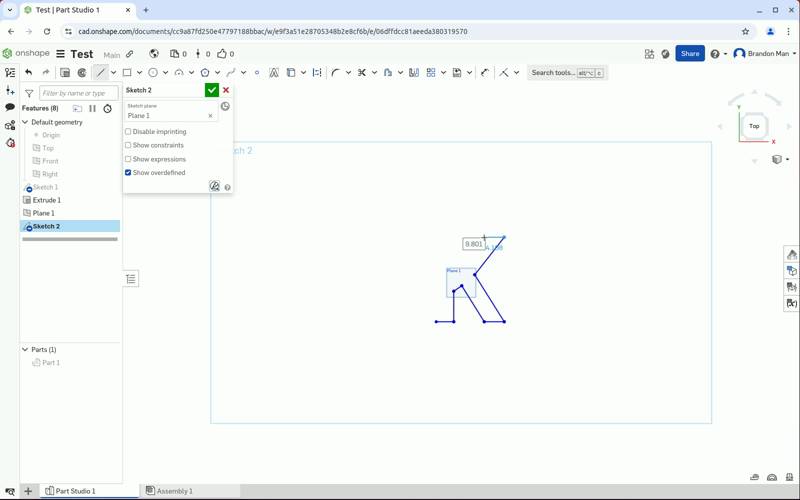
key_down(shift)
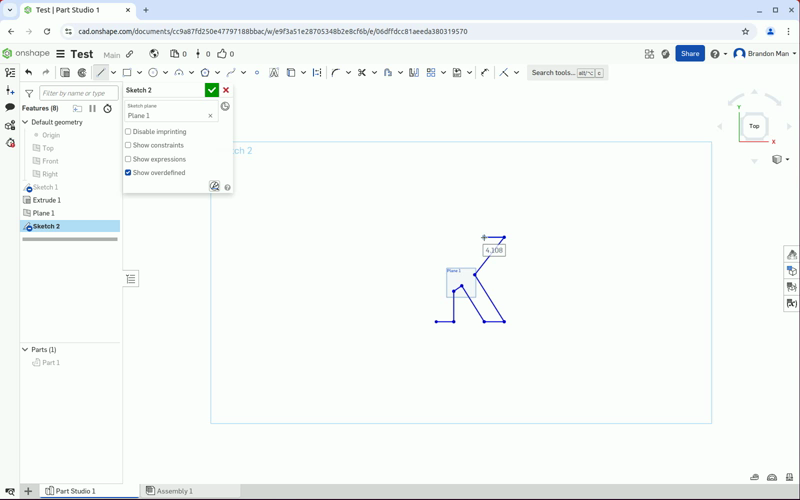
mouse_move(514, 237)
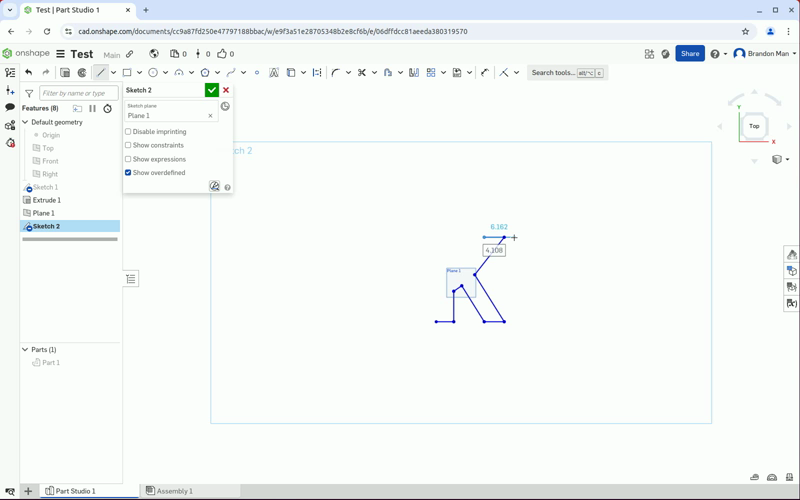
mouse_move(461, 265)
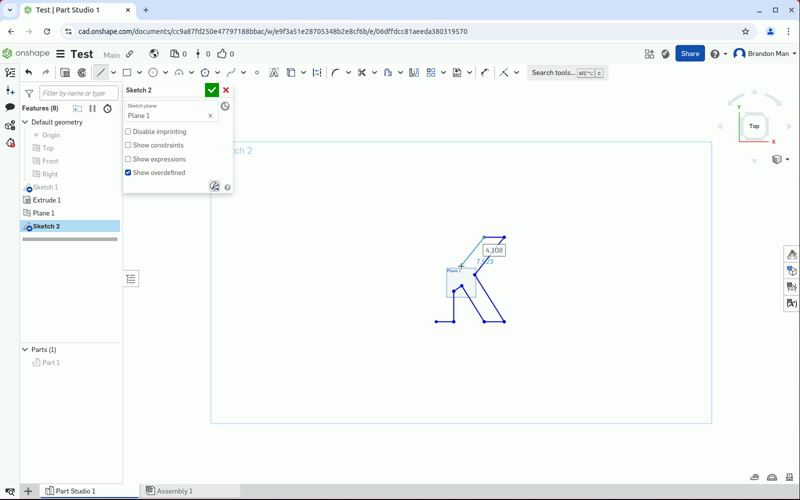
click(461, 265)
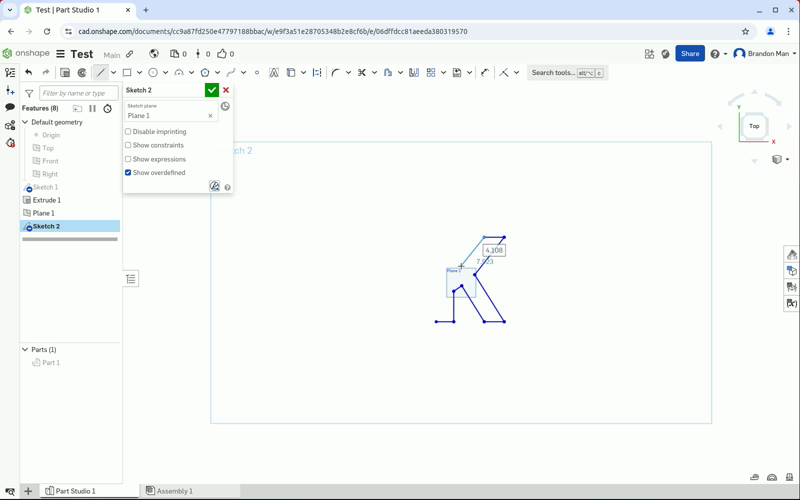
key_up(shift)
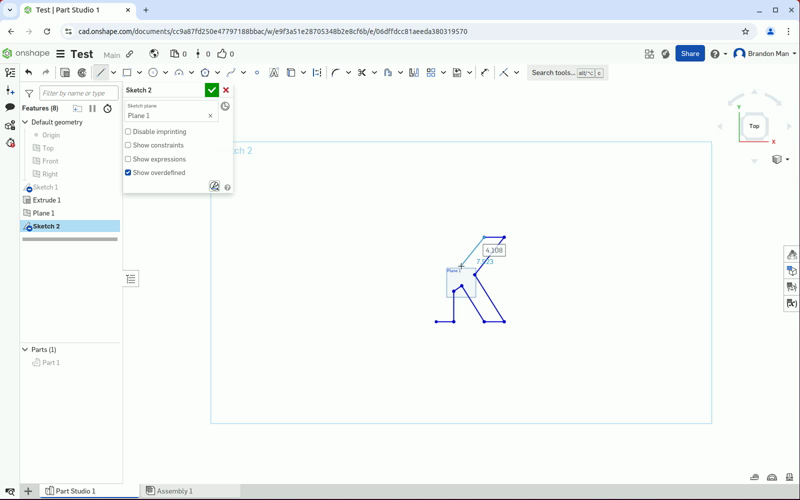
key_down(shift)
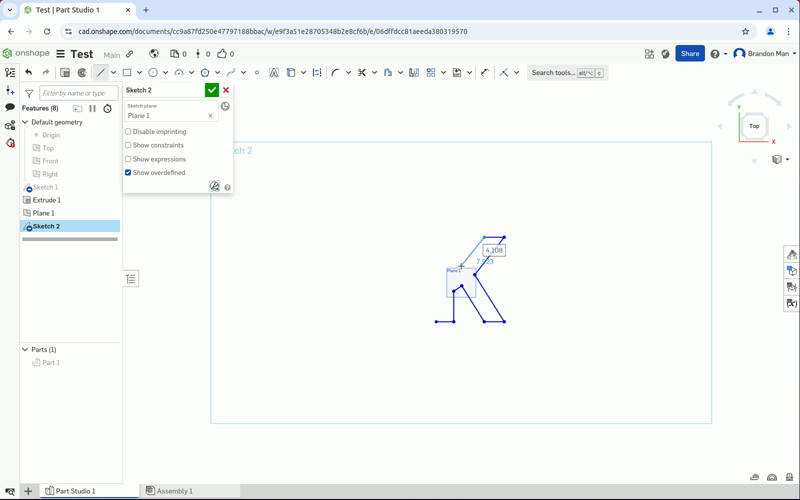
mouse_move(491, 265)
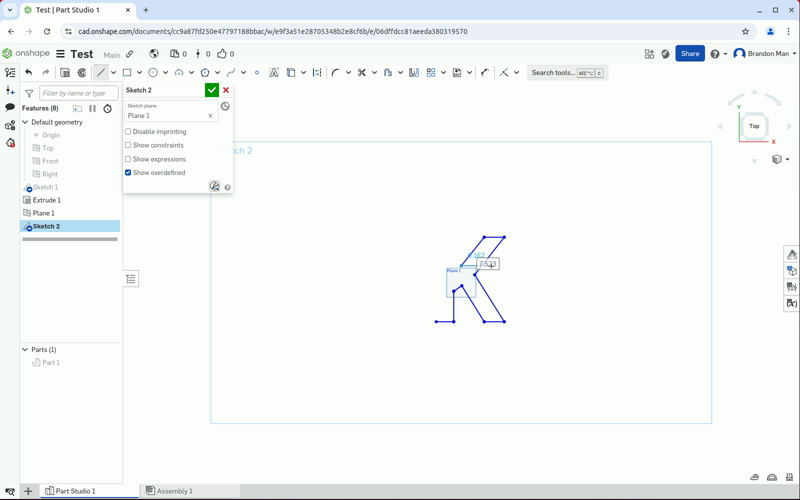
mouse_move(453, 275)
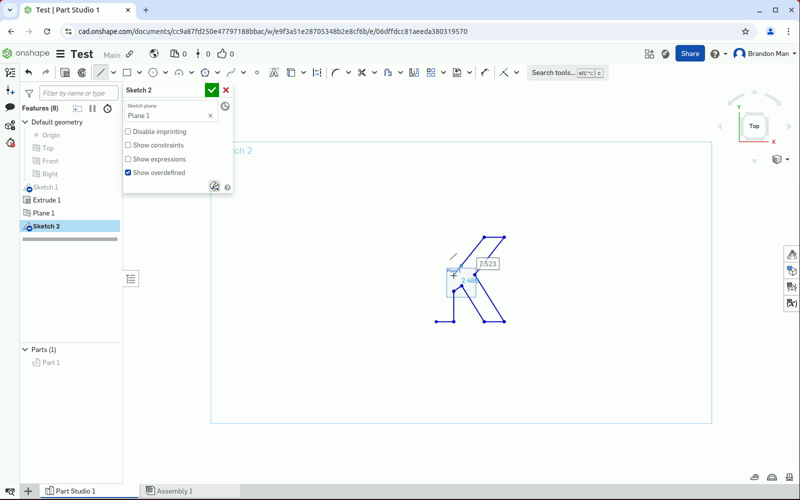
click(453, 275)
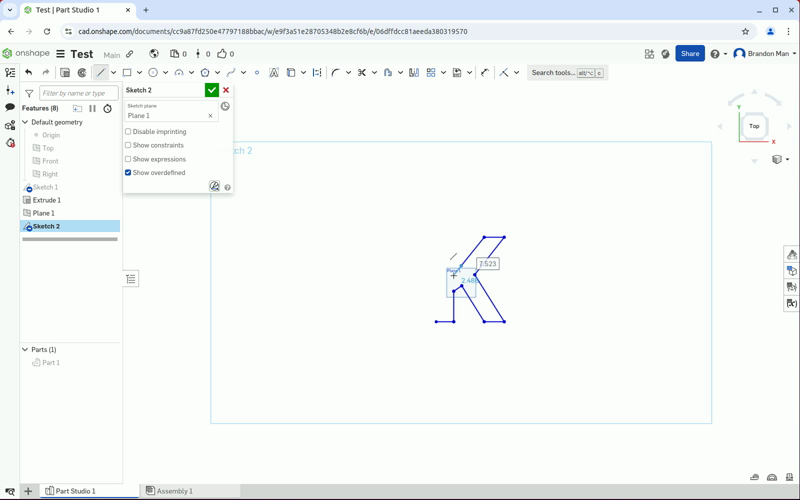
key_up(shift)
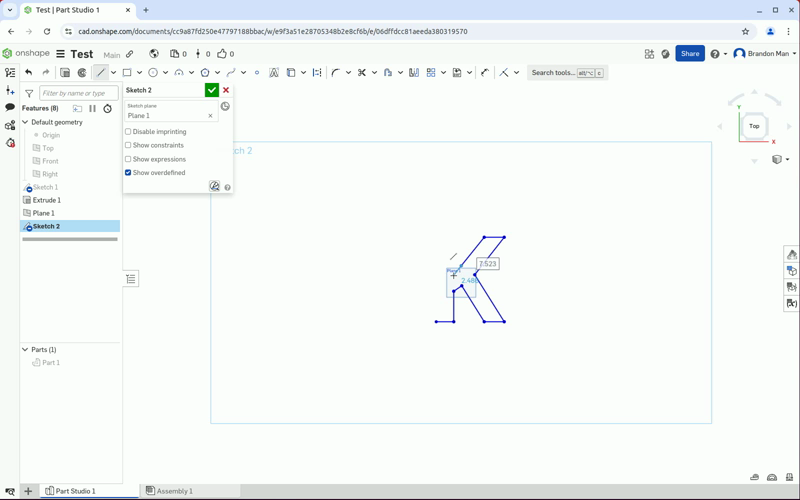
key_down(shift)
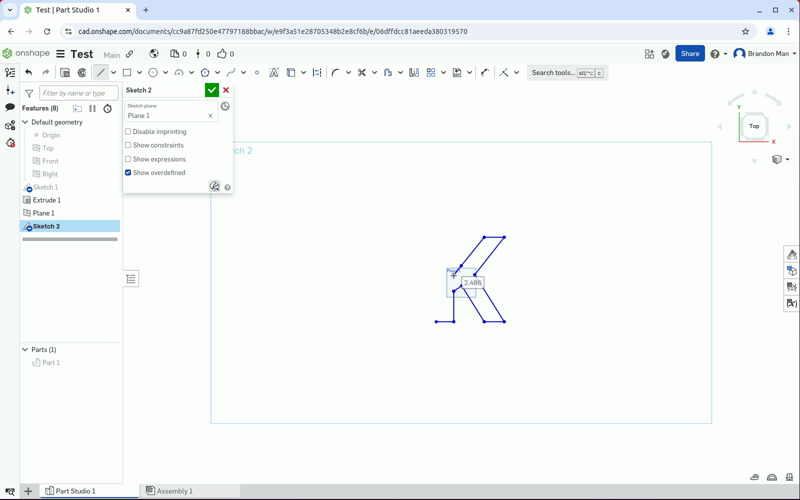
mouse_move(483, 275)
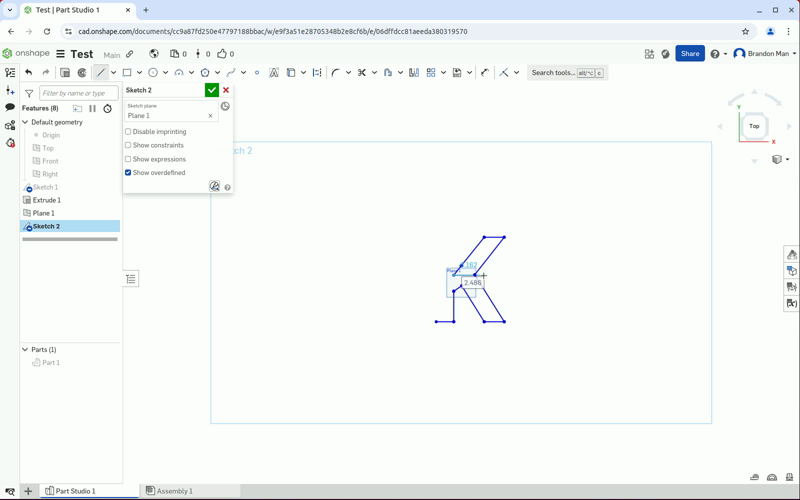
mouse_move(453, 237)
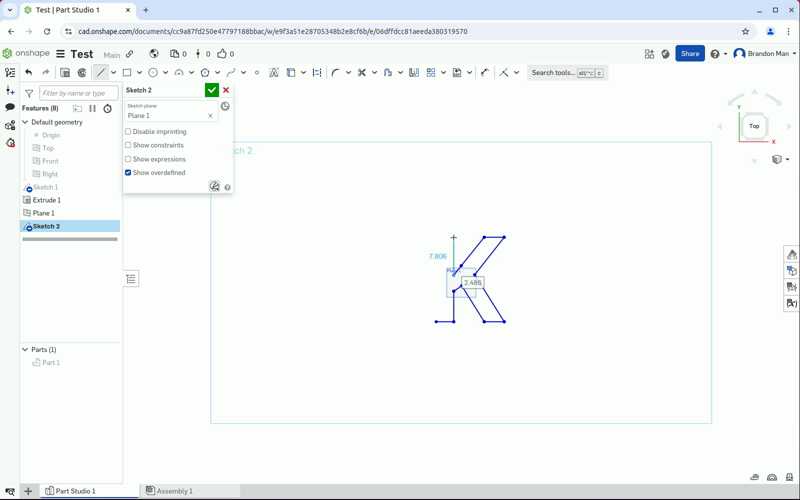
click(453, 237)
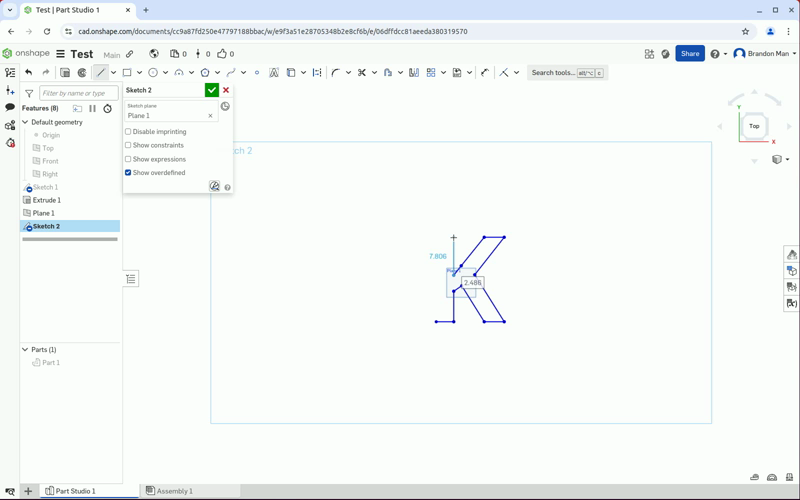
key_up(shift)
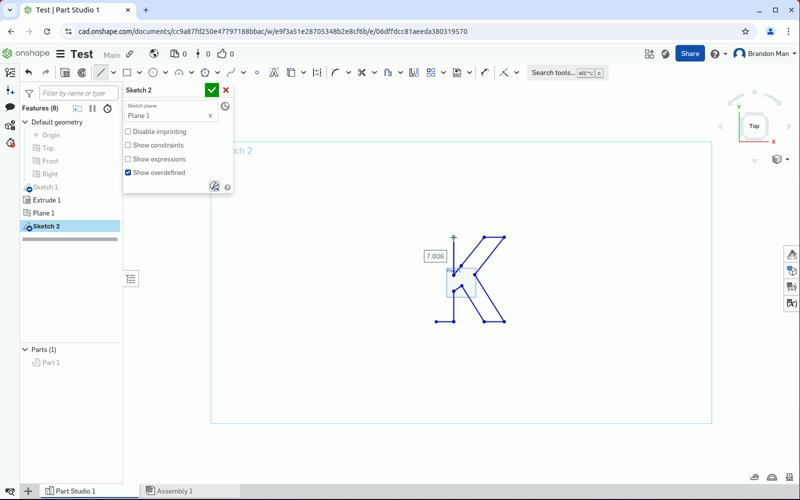
key_down(shift)
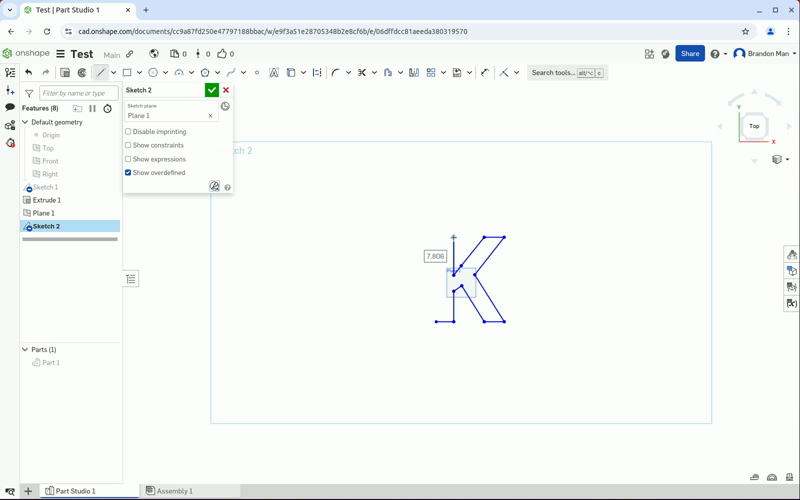
mouse_move(483, 237)
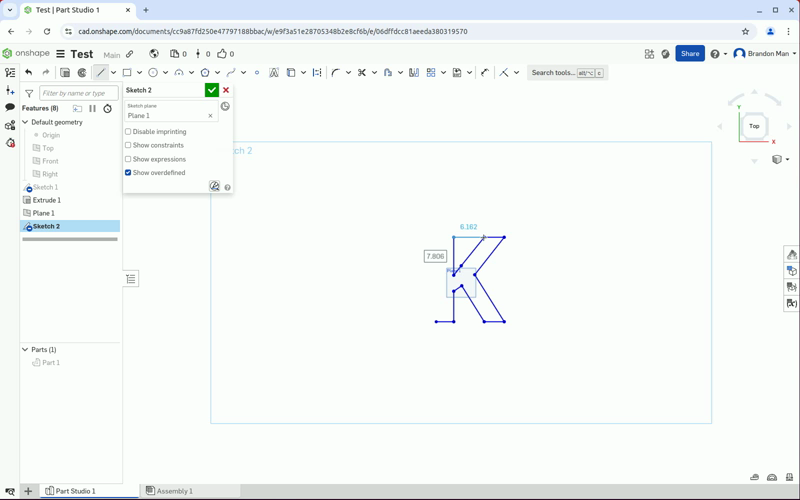
mouse_move(436, 237)
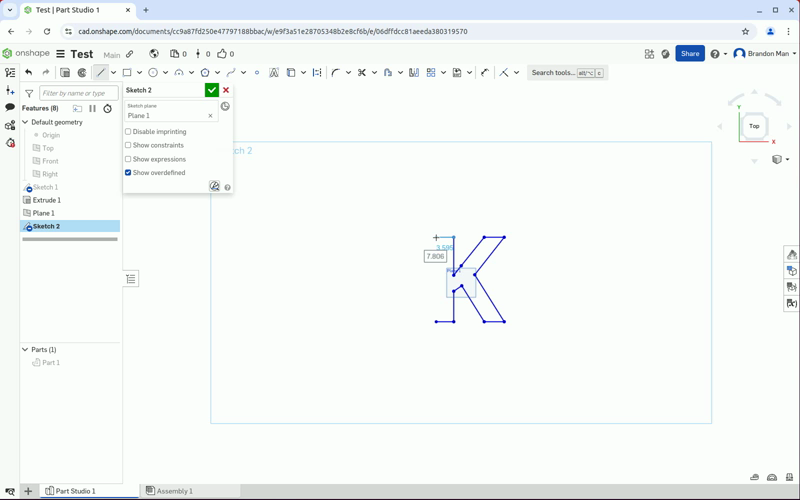
click(436, 237)
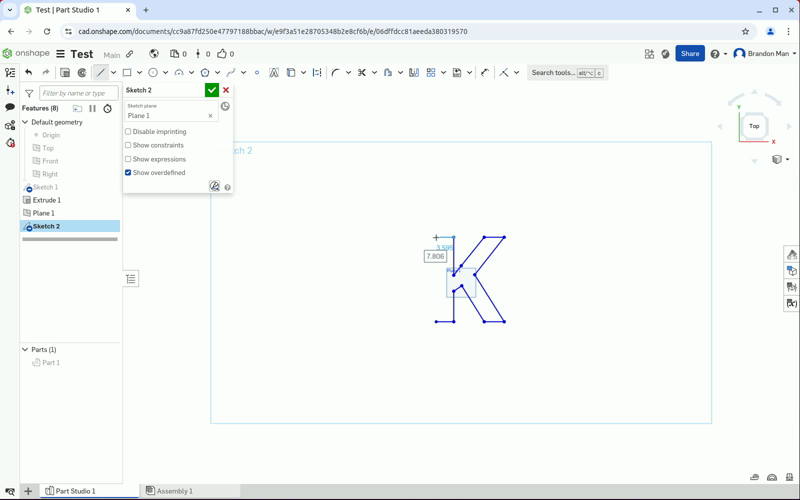
key_up(shift)
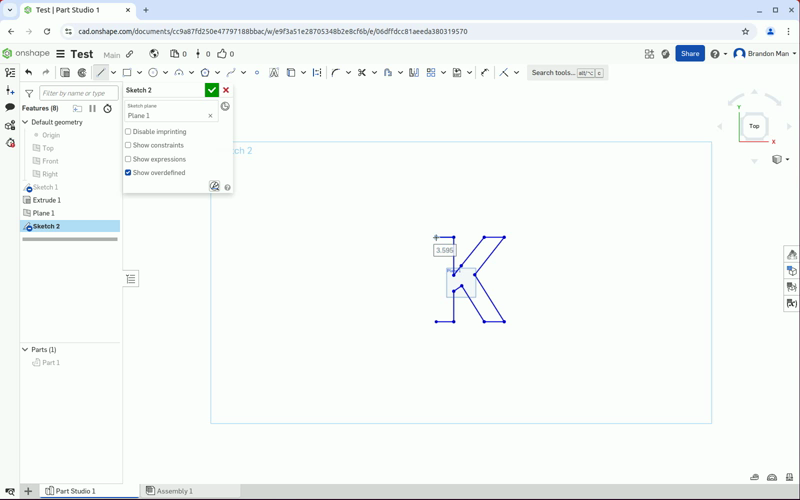
key_down(shift)
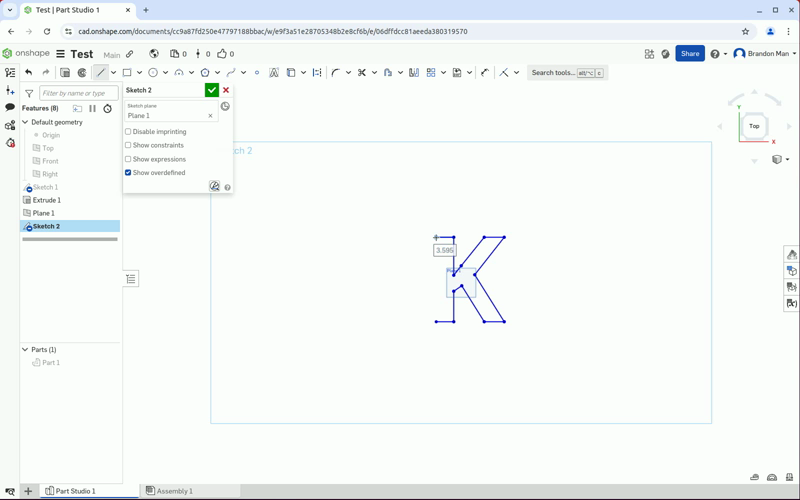
mouse_move(436, 321)
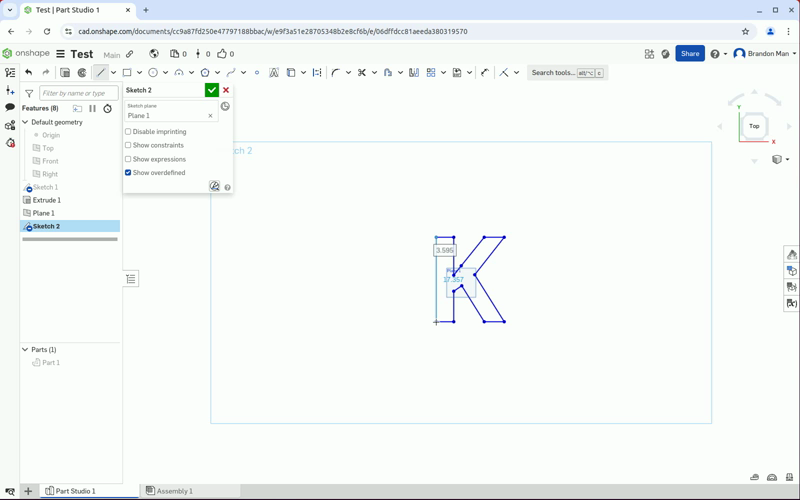
key_up(shift)
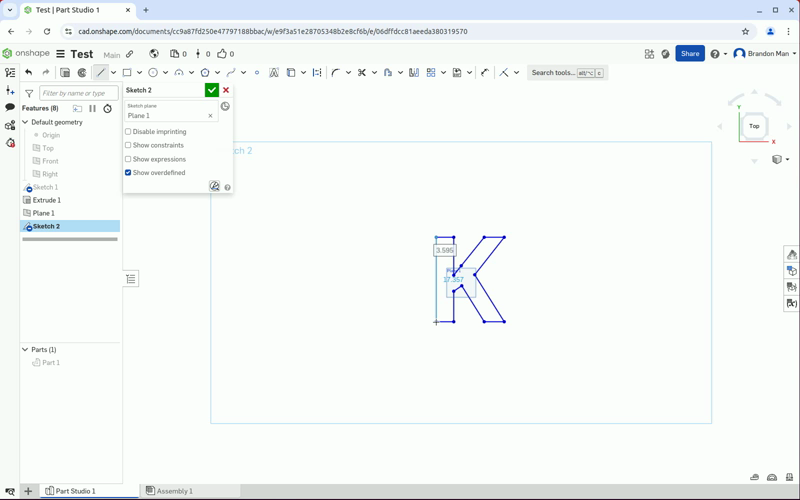
click(436, 321)
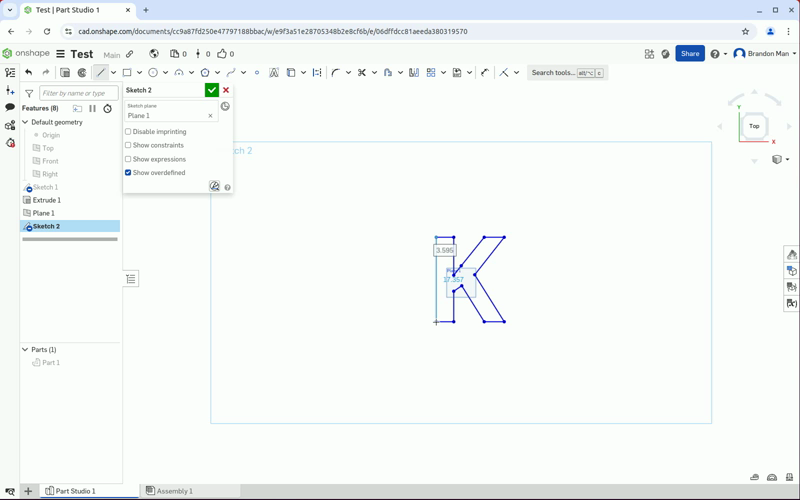
key(esc)
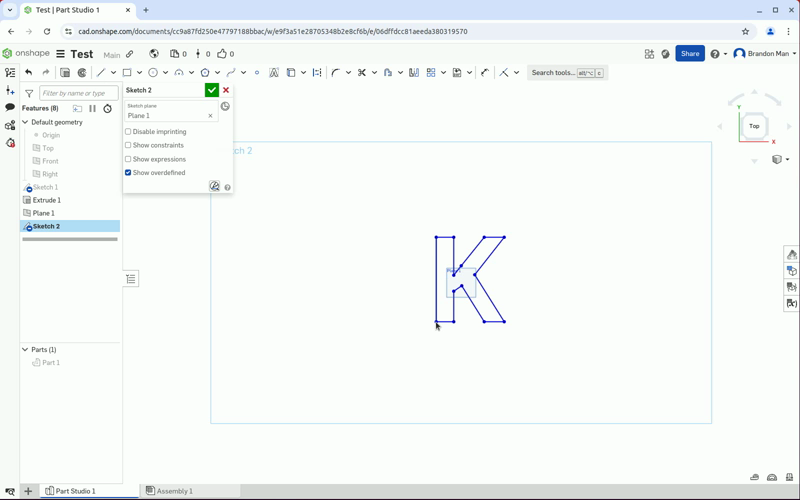
mouse_move(486, 254)
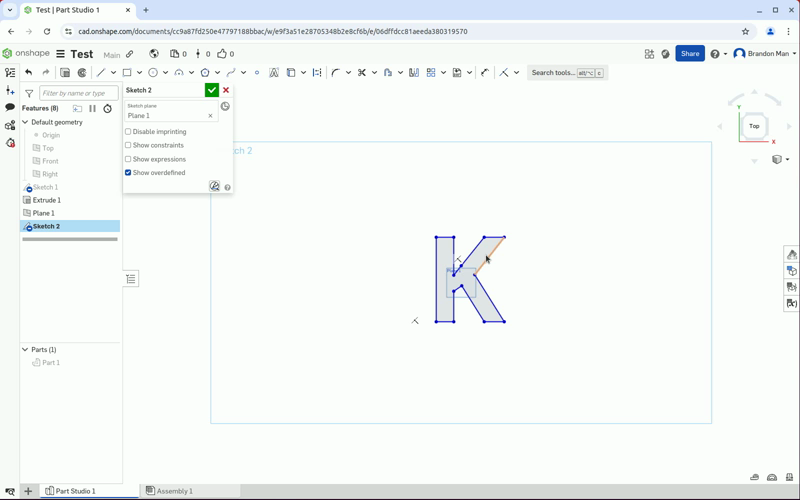
click(486, 254)
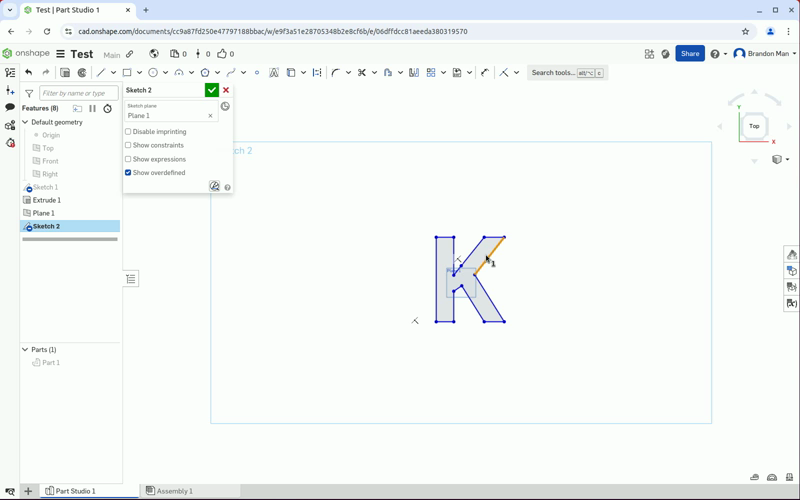
mouse_move(73, 352)
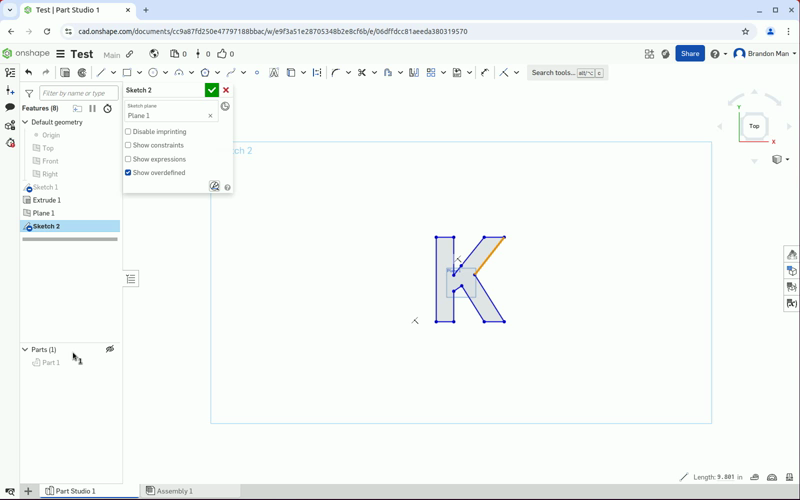
key(shift+y)
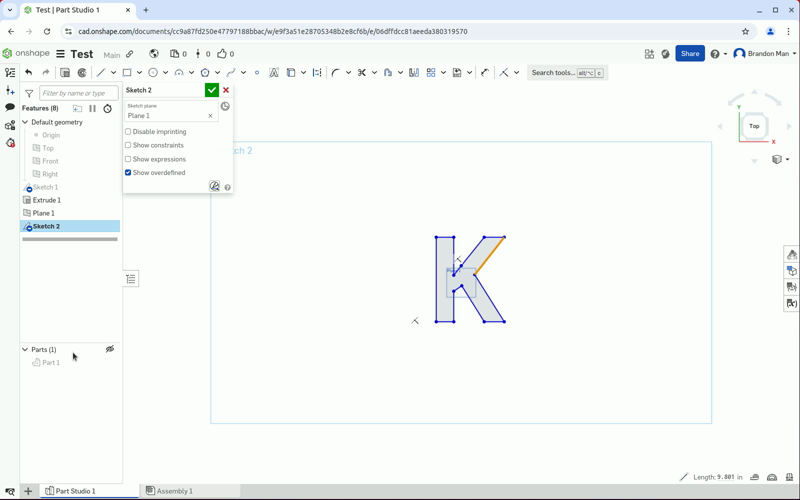
key(shift+e)
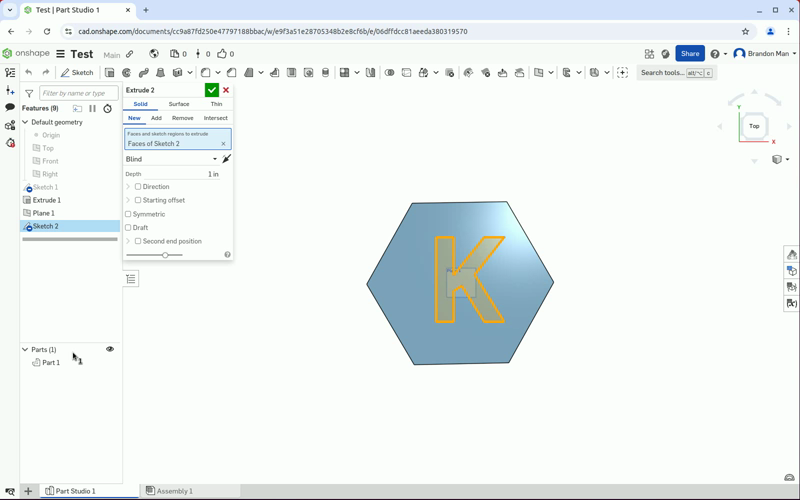
mouse_move(143, 106)
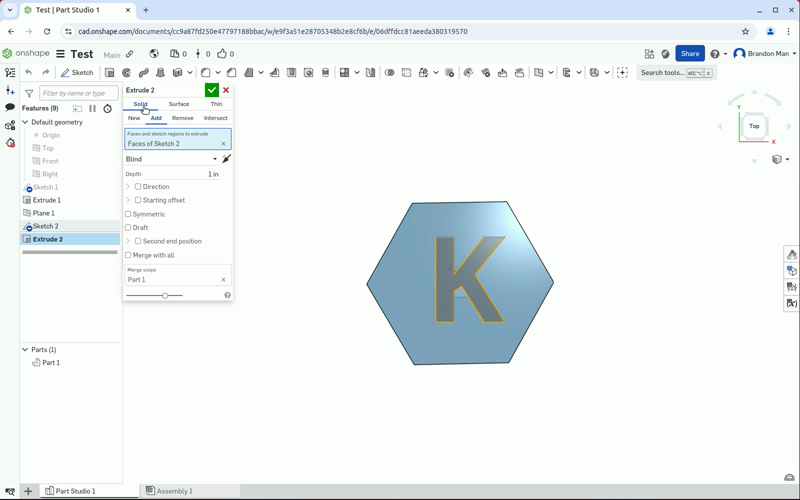
click(143, 106)
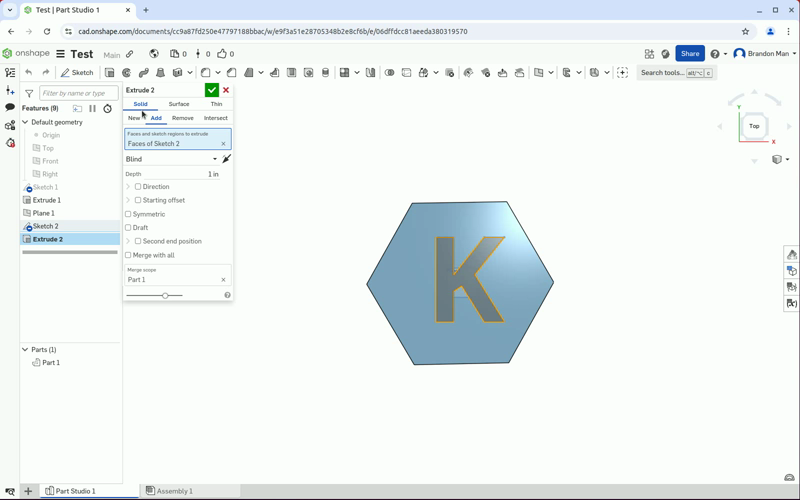
mouse_move(137, 120)
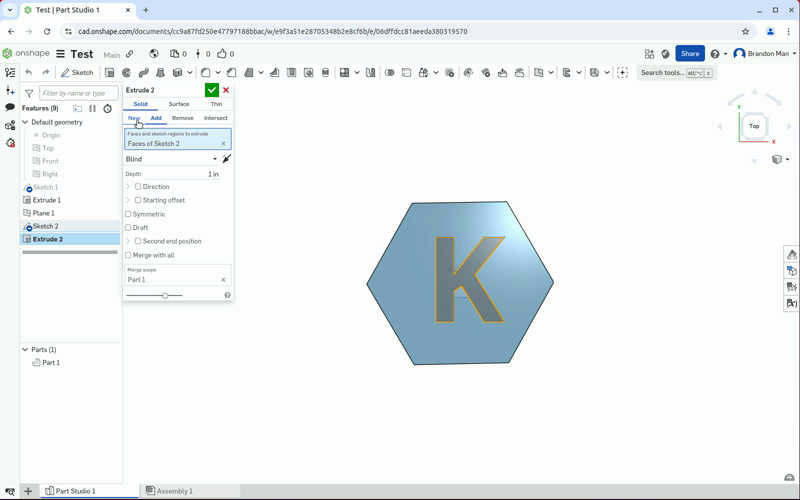
click(137, 120)
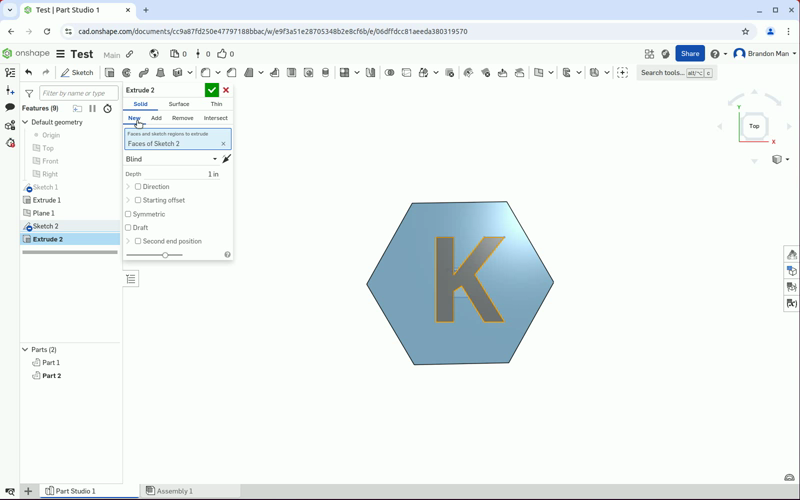
key(tab, 4)
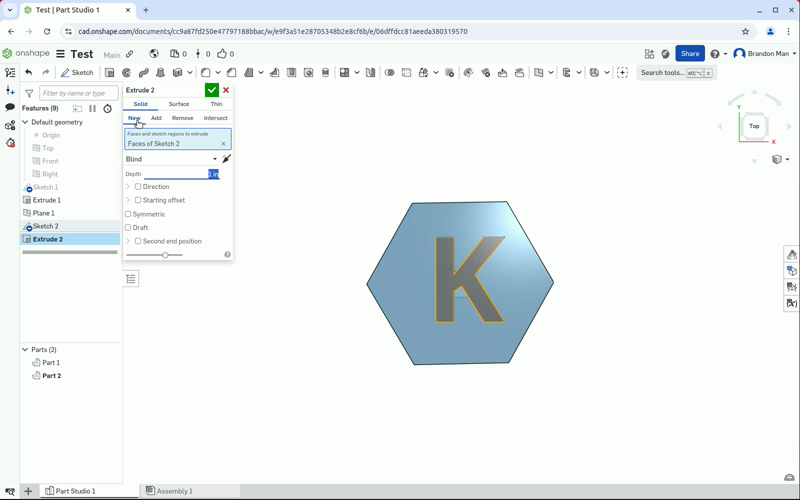
text(3.851)
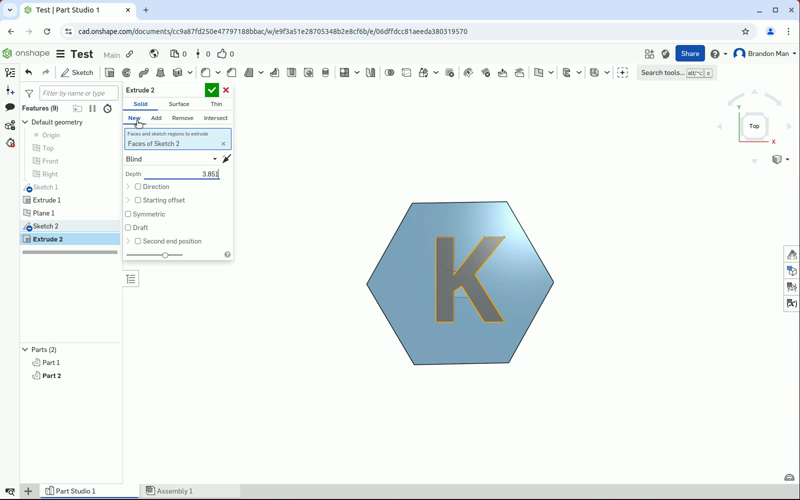
key(enter)
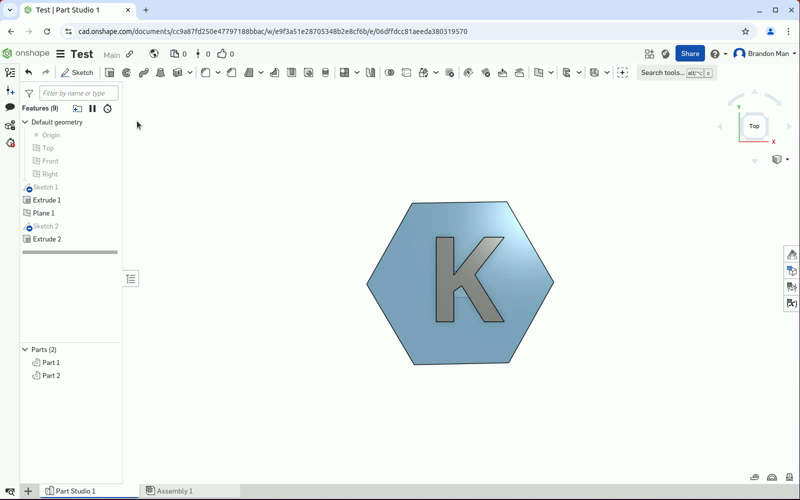
key(shift+h)
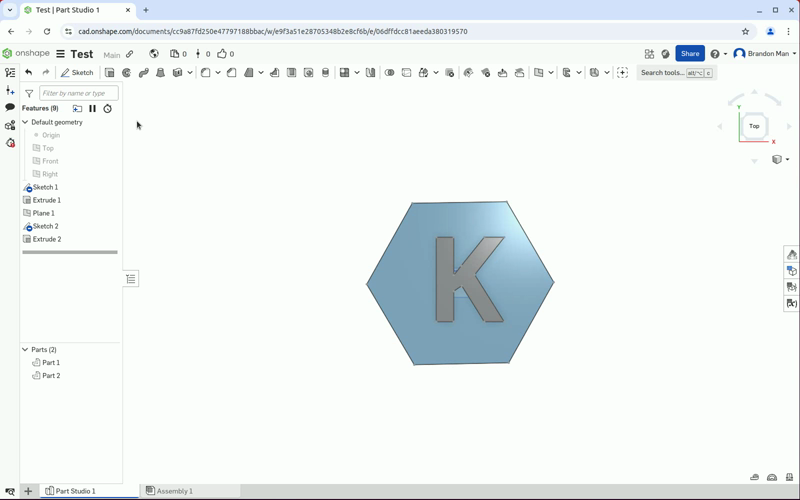
key(shift+h)
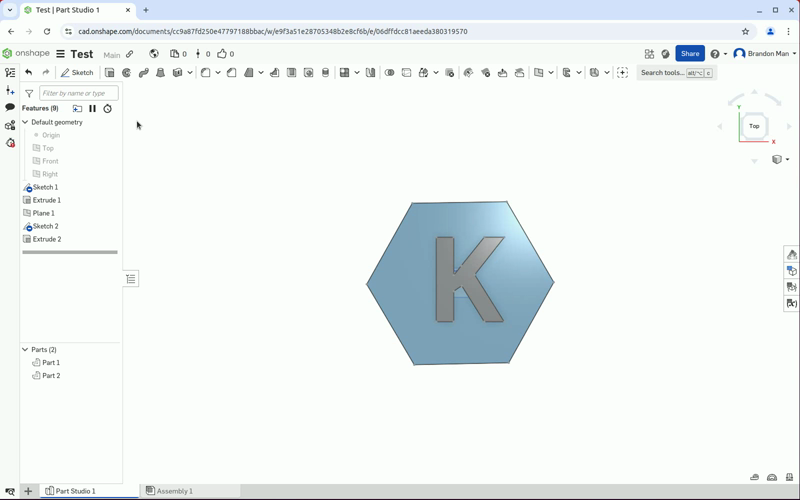
key(shift+7)
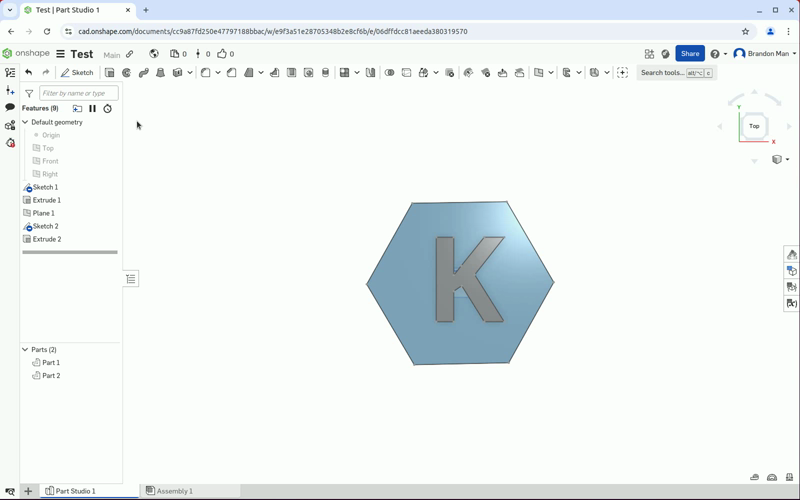
key(up, 3)
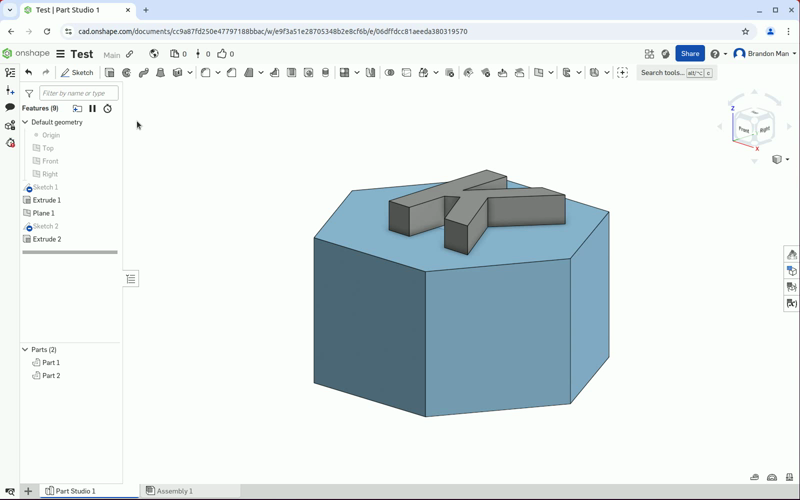
key(left, 3)
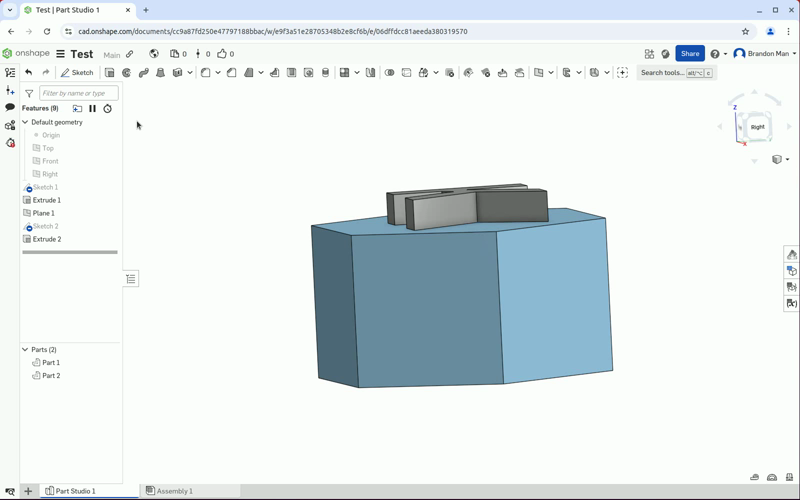
key(right, 3)
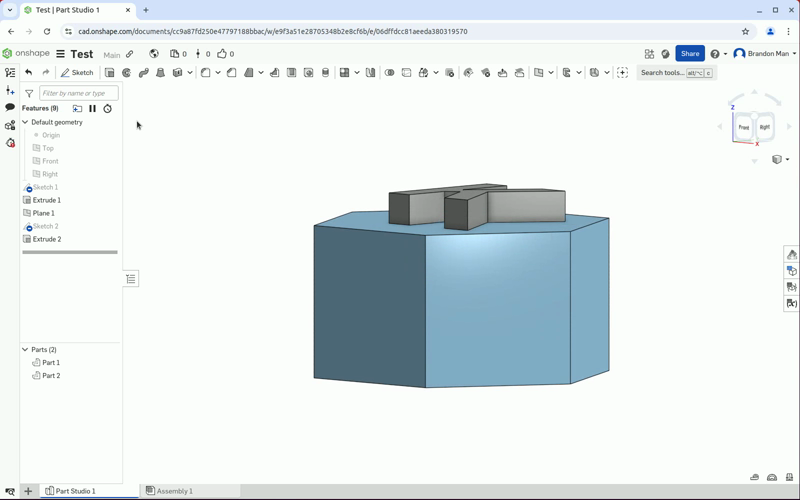
key(down, 3)
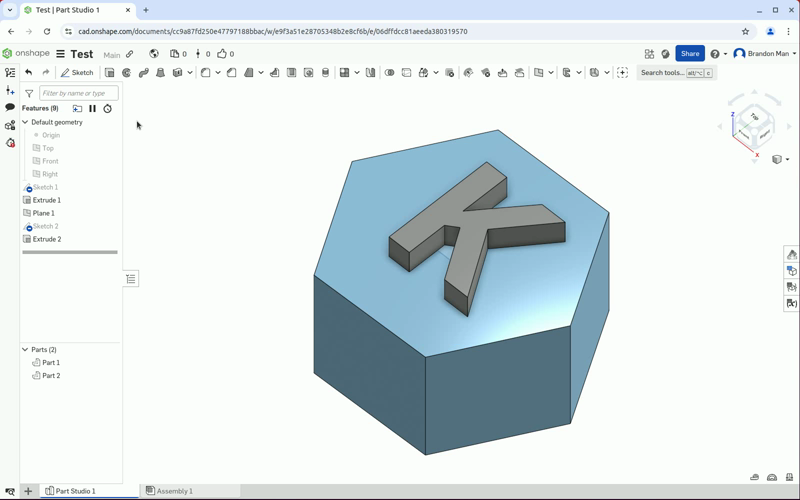
mouse_move(73, 189)
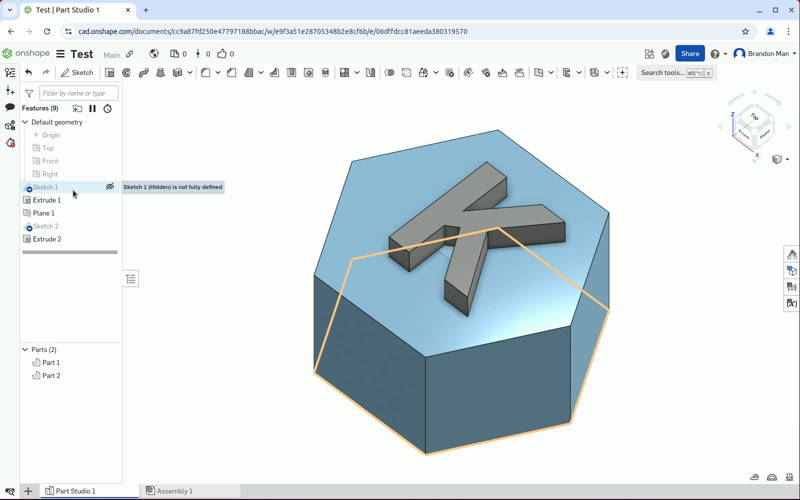
click(73, 189)